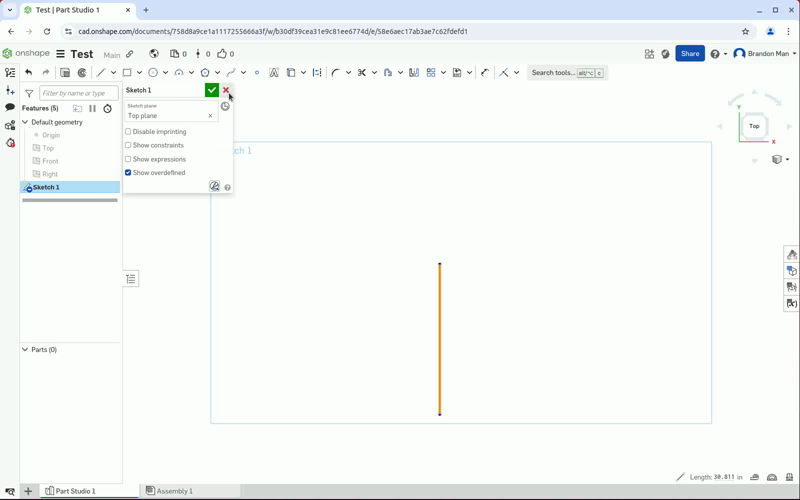
key(shift+h)
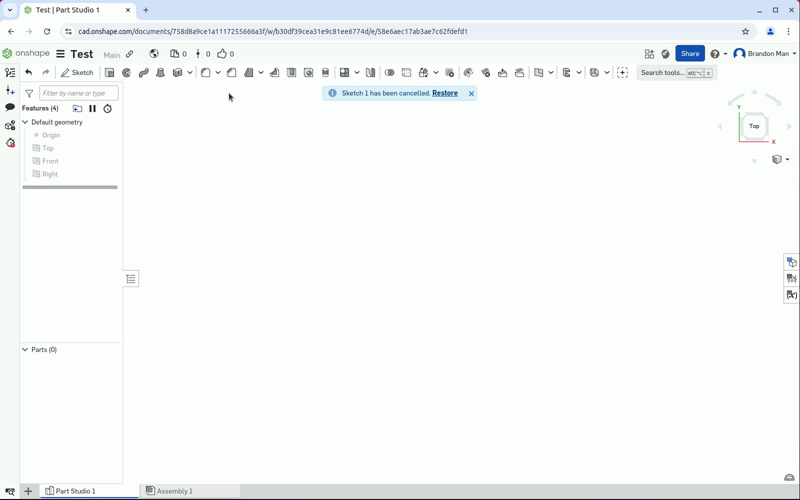
mouse_move(73, 352)
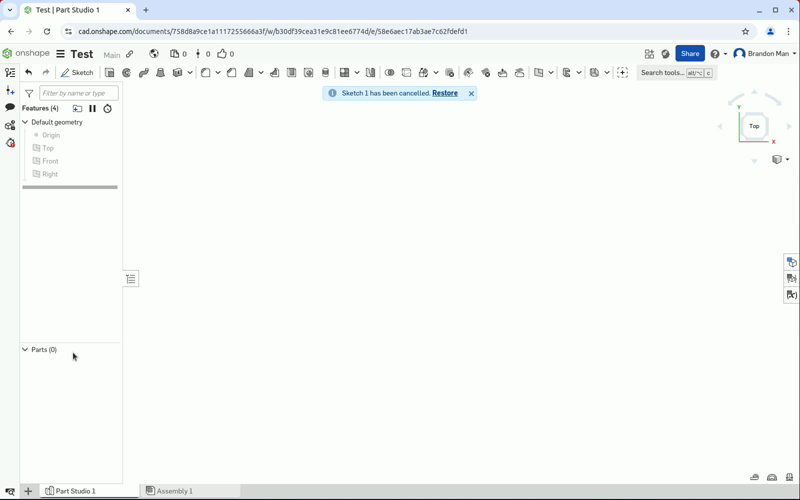
key(y)
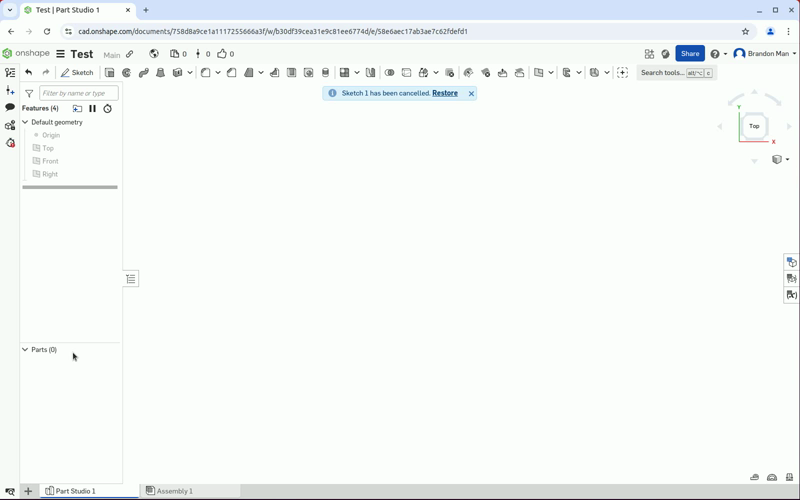
key(shift+p)
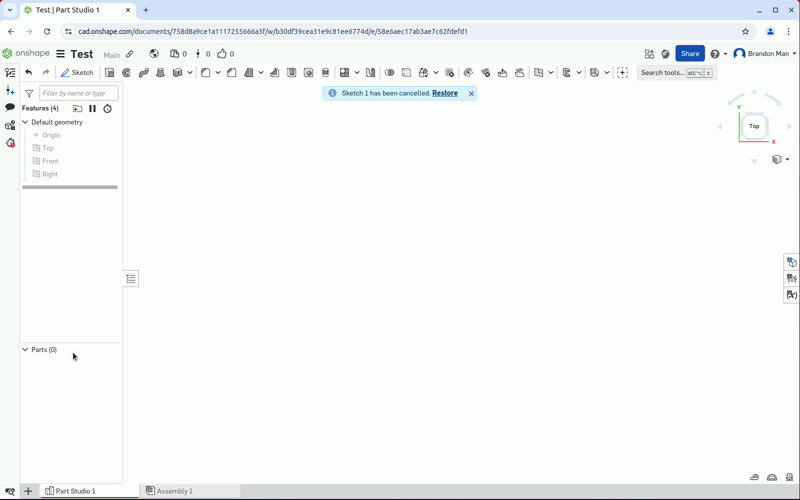
key(space)
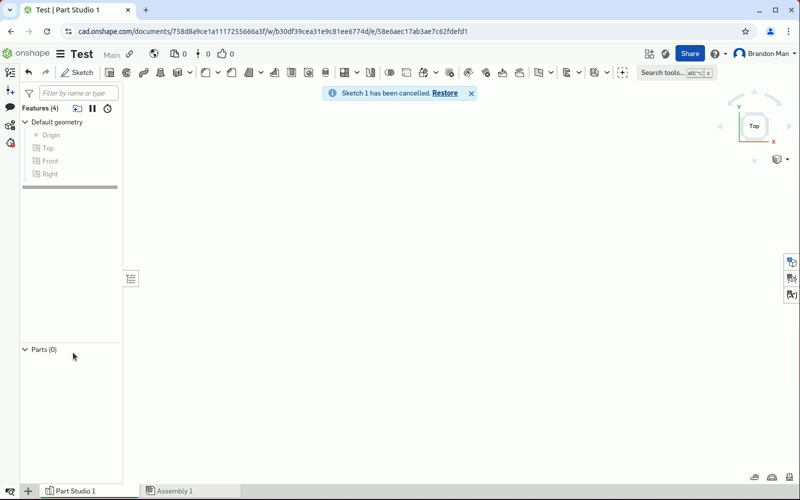
key_down(shift)
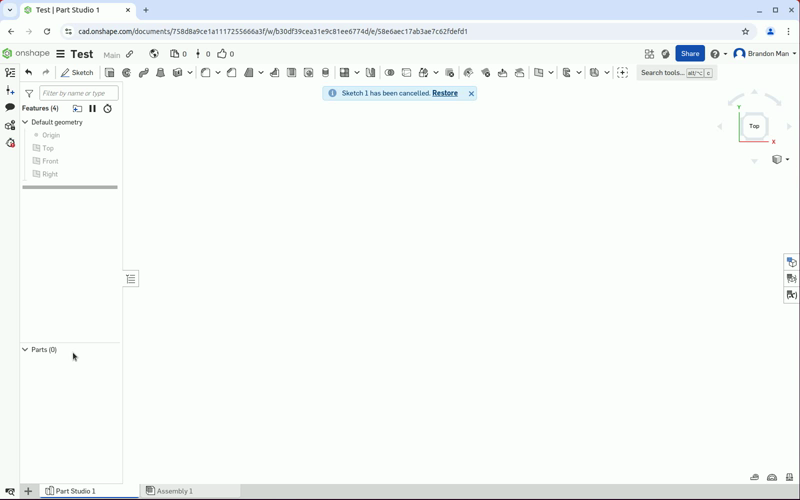
key(up)
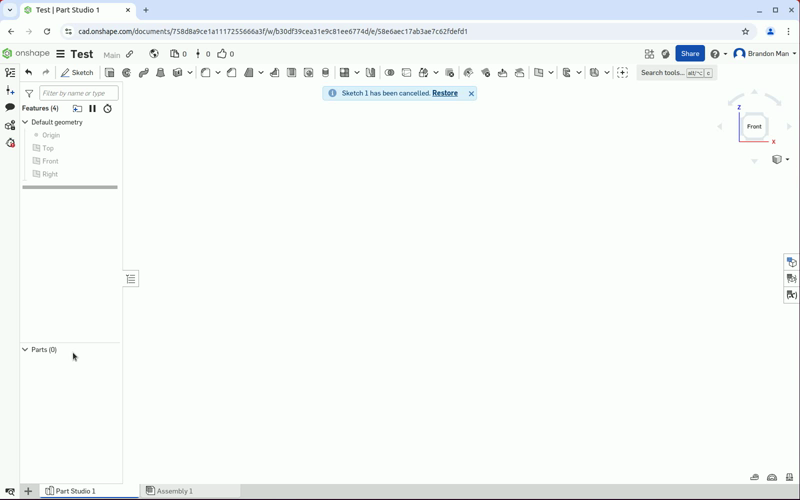
key_up(shift)
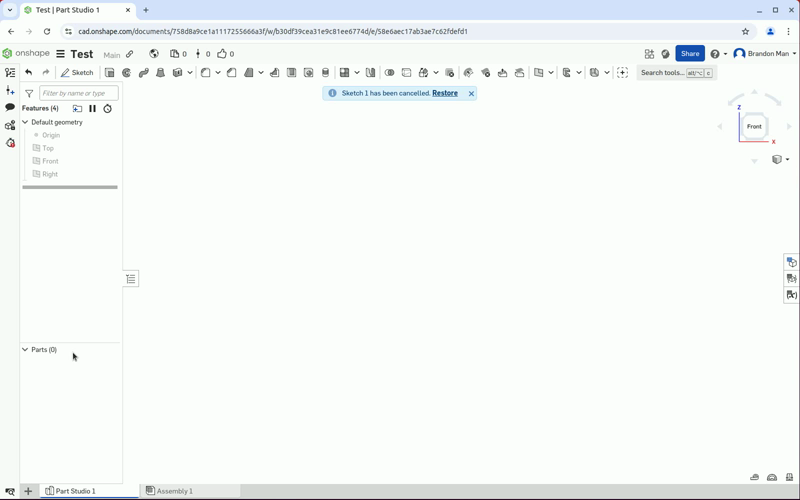
mouse_move(73, 352)
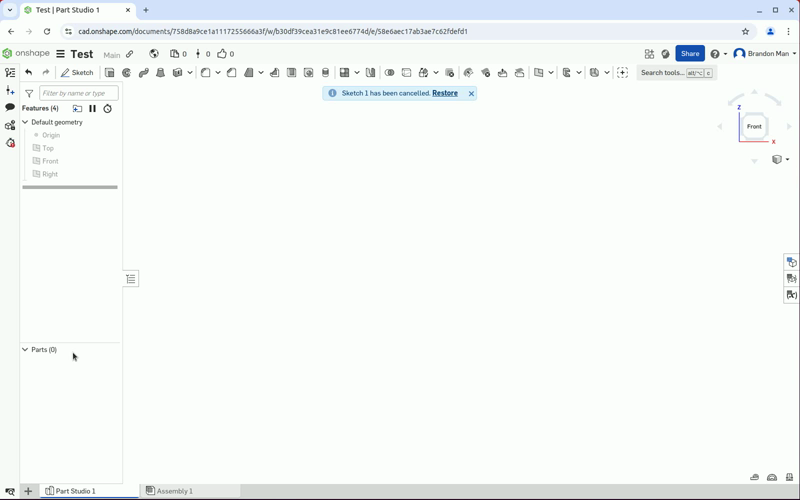
key(shift+y)
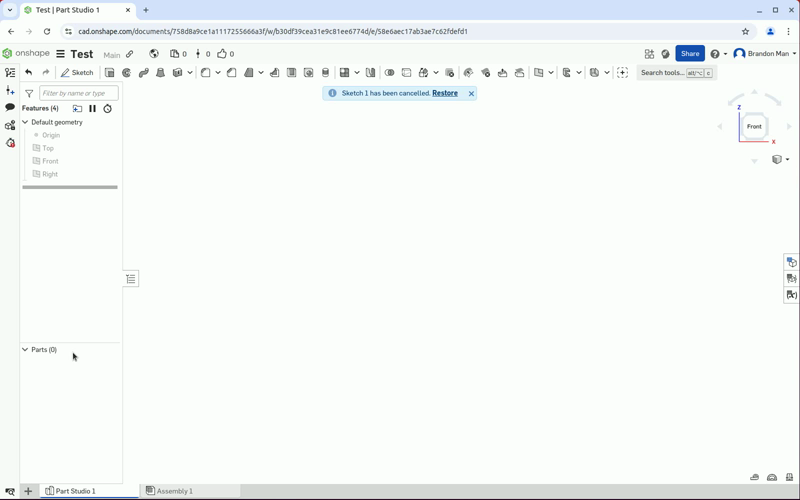
key(shift+s)
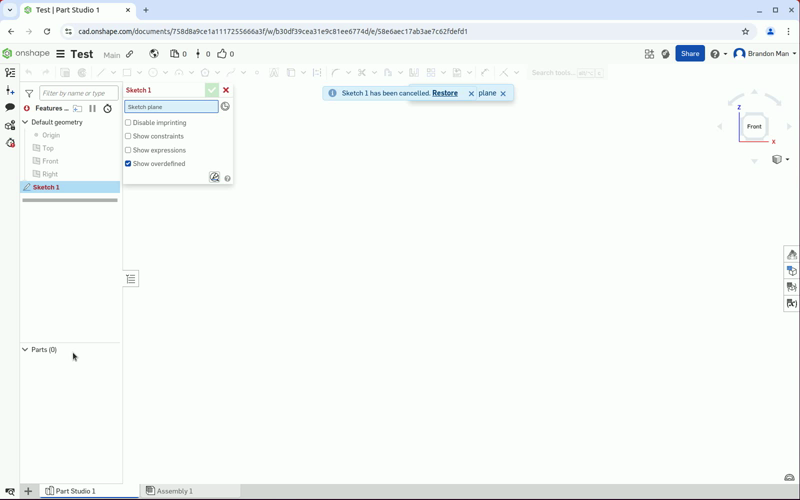
mouse_move(73, 163)
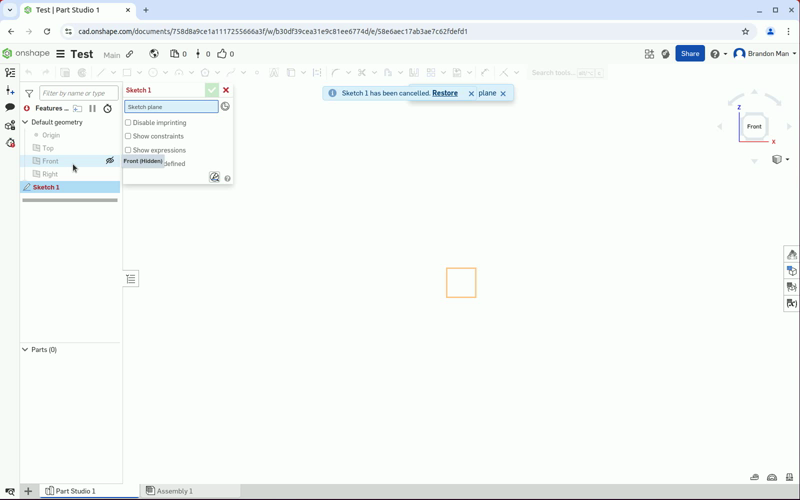
click(73, 163)
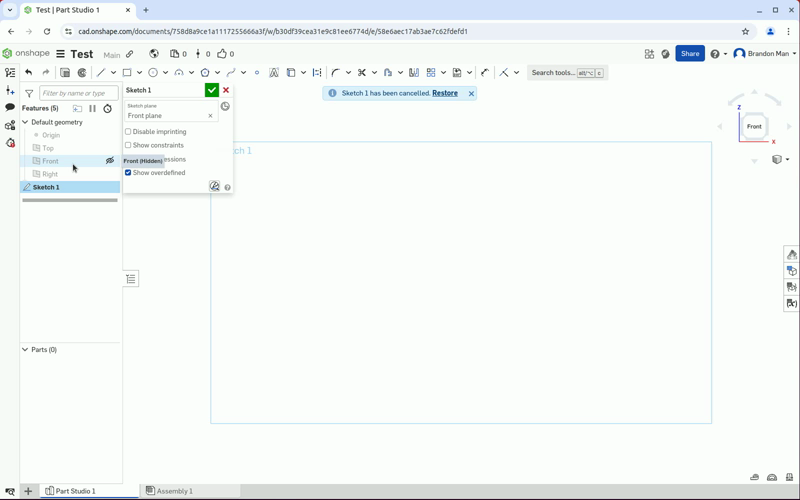
mouse_move(73, 352)
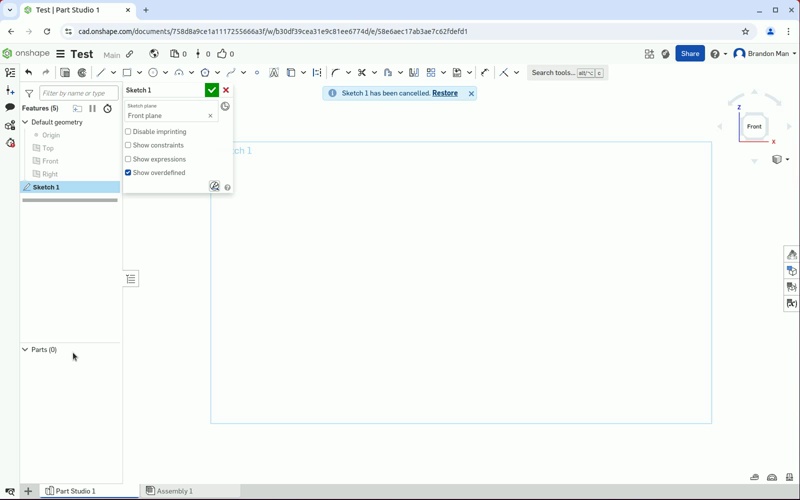
key(y)
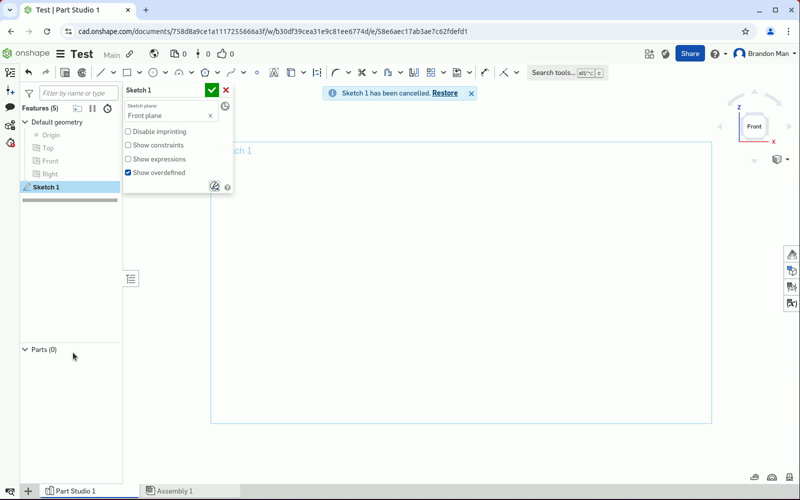
key(l)
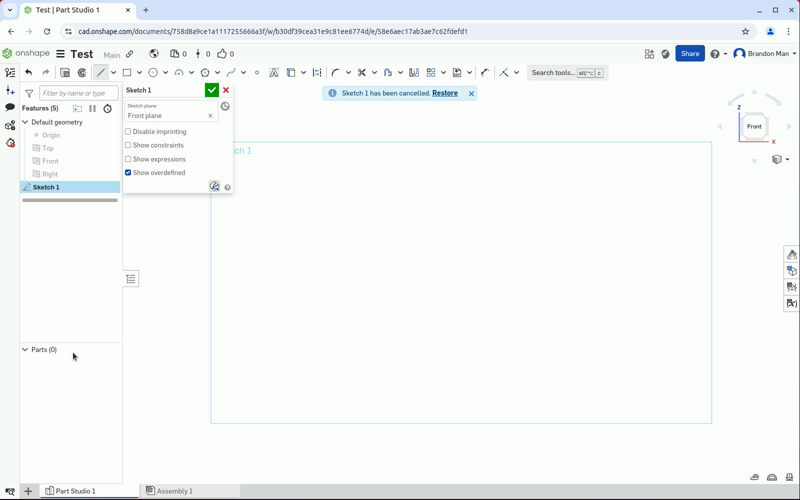
key_down(shift)
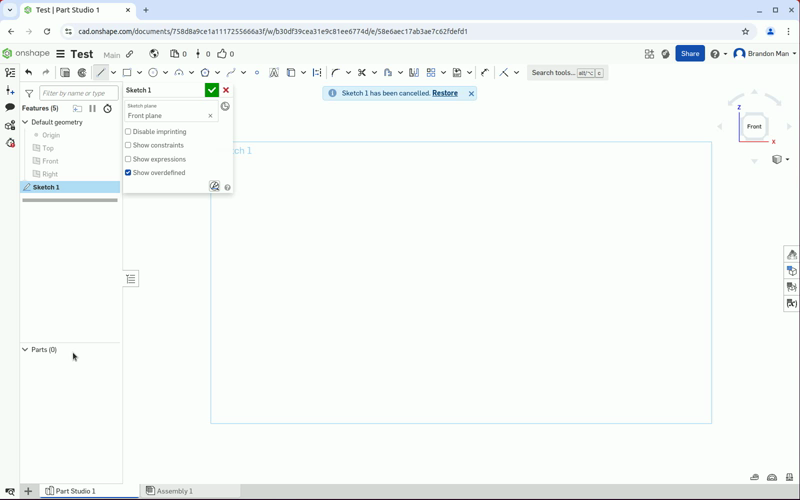
mouse_move(460, 282)
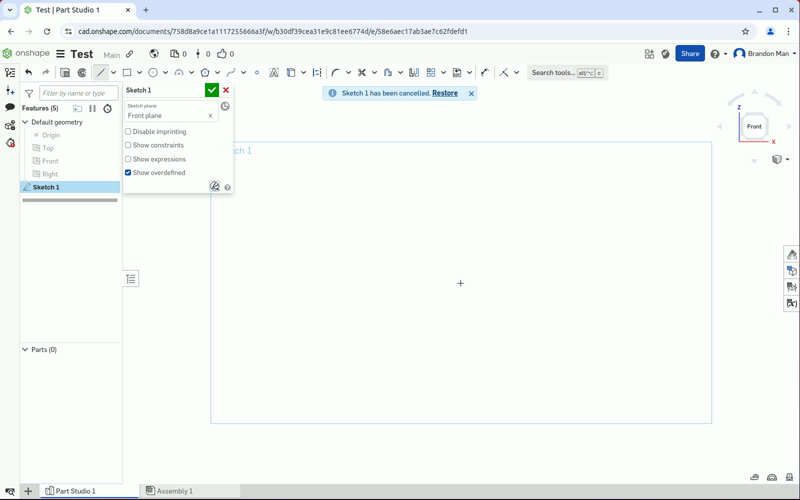
click(460, 282)
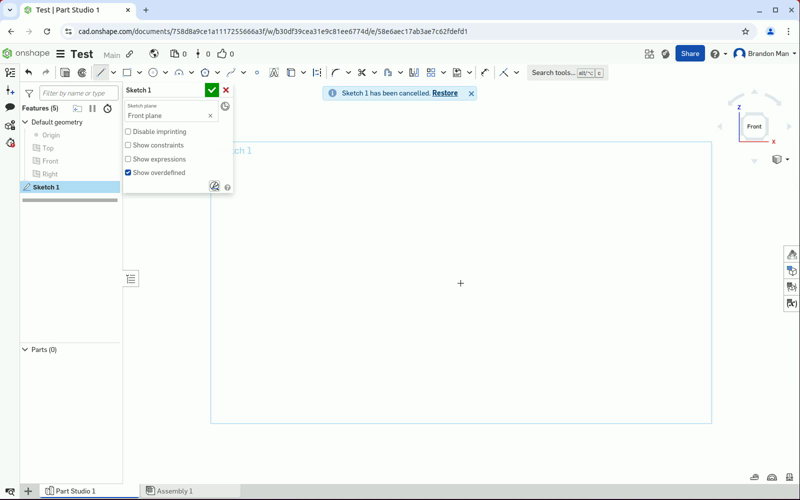
key_up(shift)
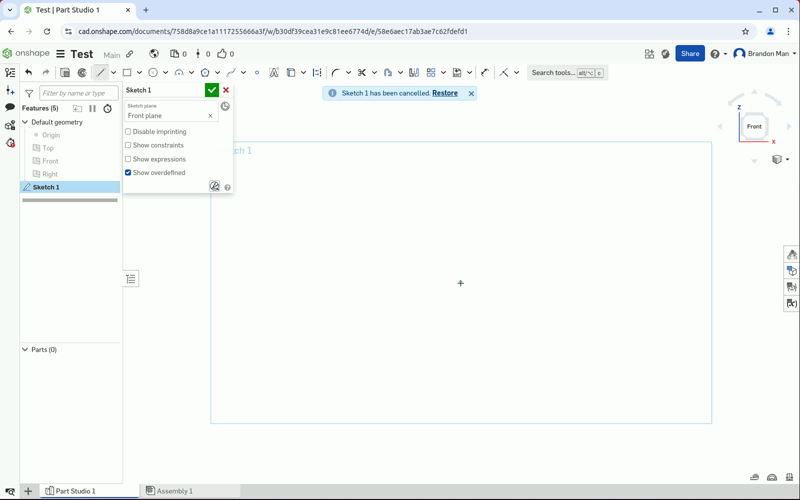
key_down(shift)
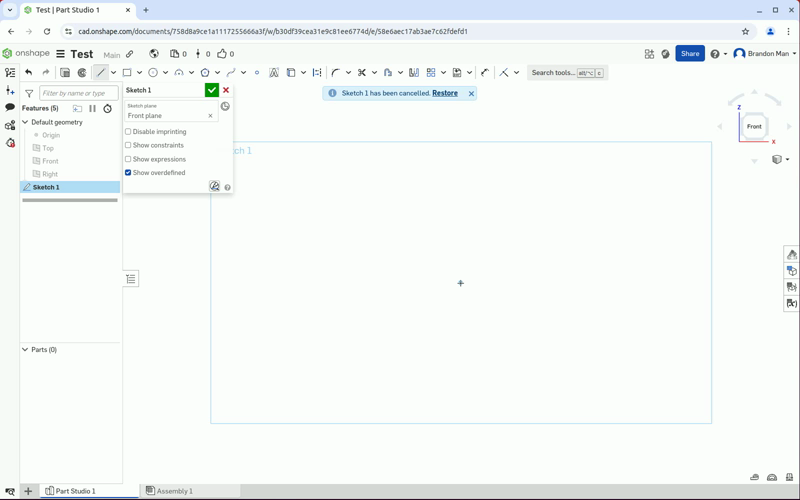
mouse_move(573, 282)
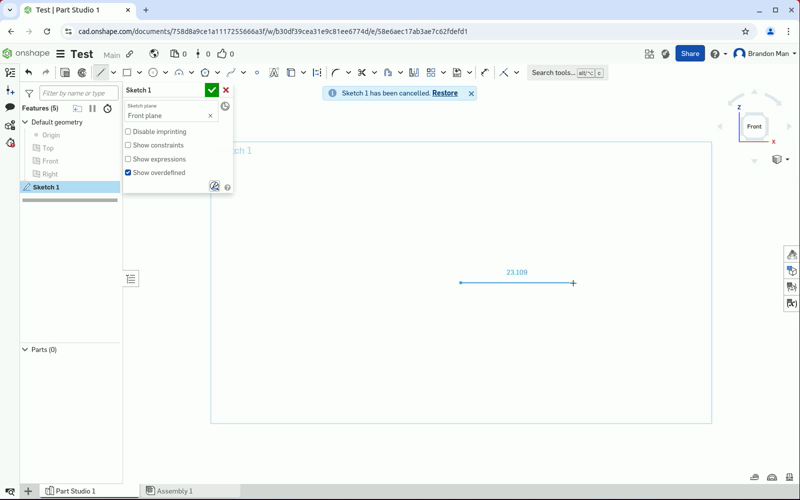
click(573, 282)
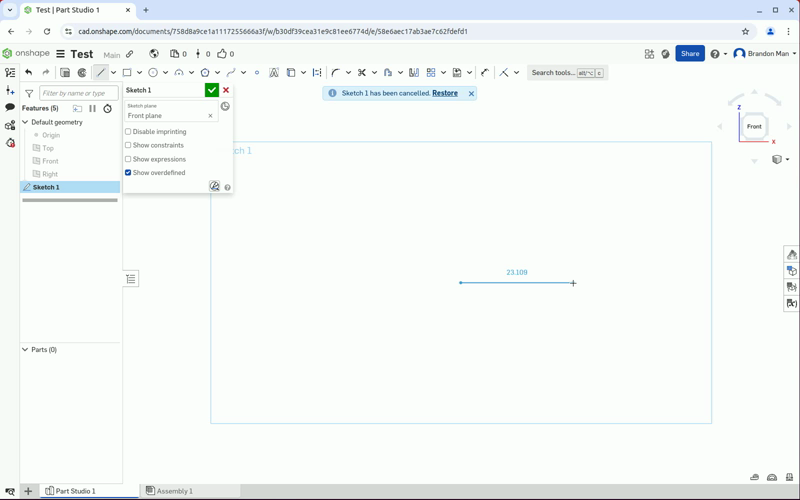
key_up(shift)
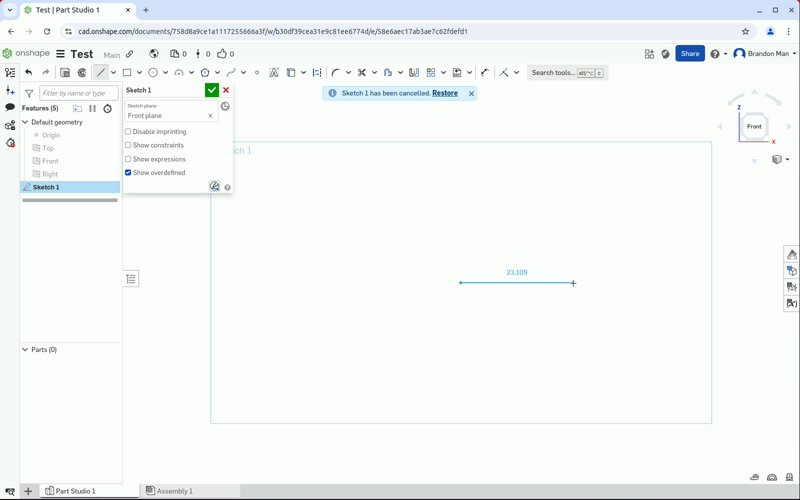
key_down(shift)
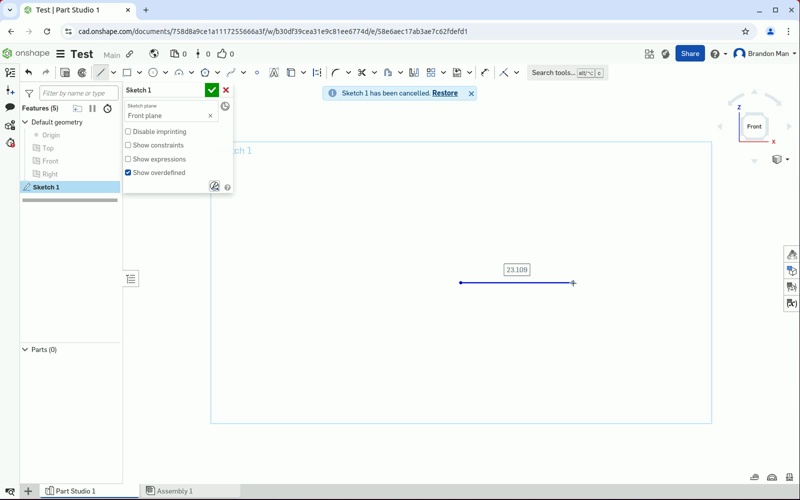
mouse_move(589, 282)
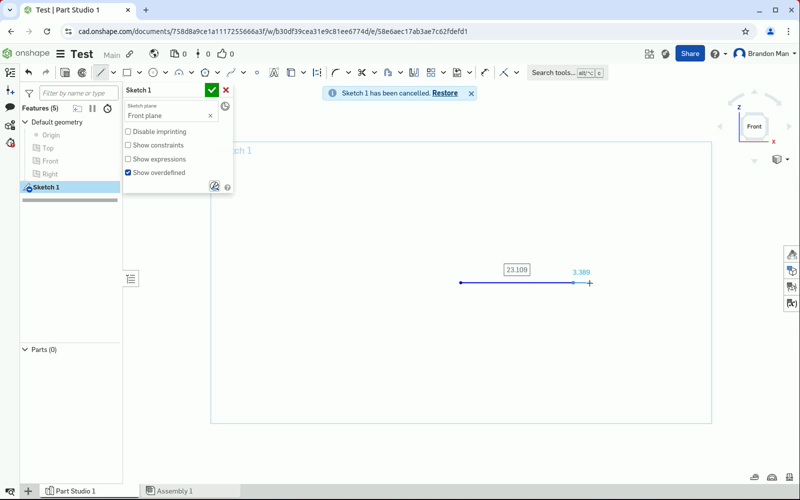
mouse_move(573, 252)
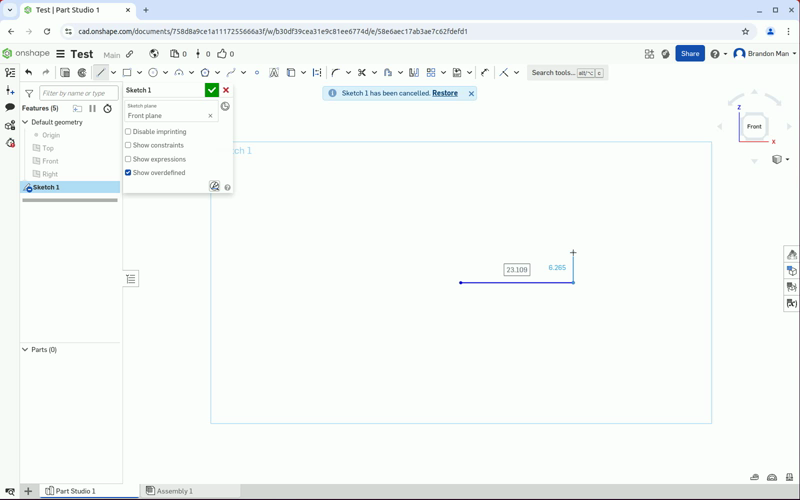
click(573, 252)
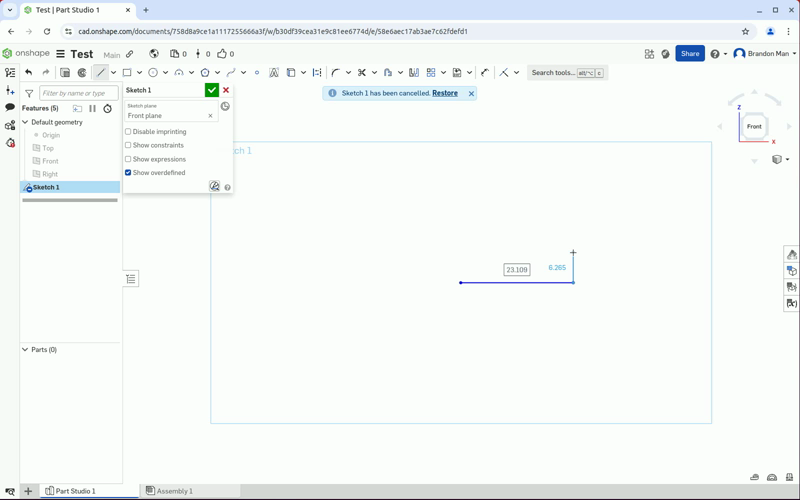
key_up(shift)
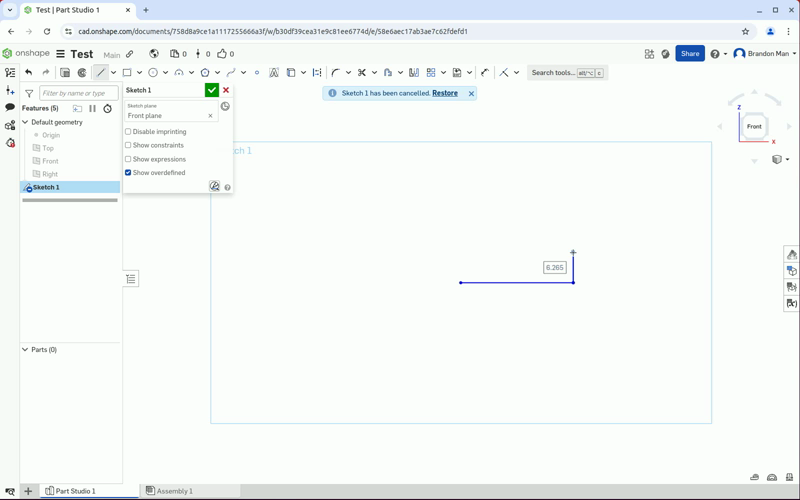
key_down(shift)
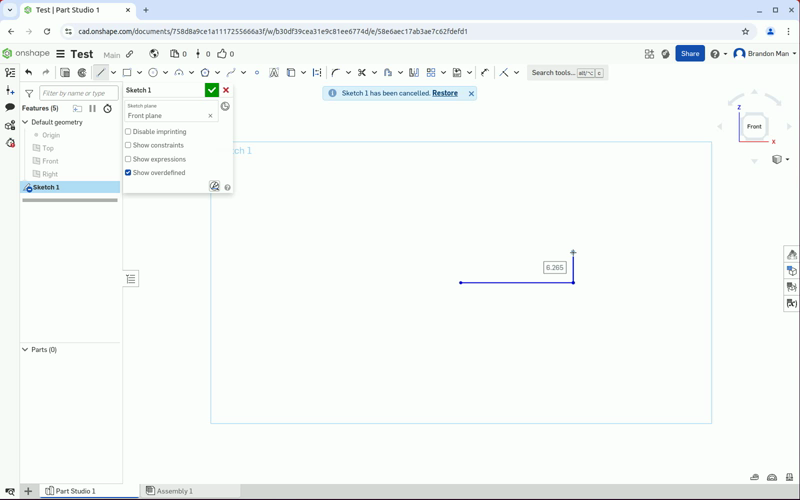
mouse_move(494, 252)
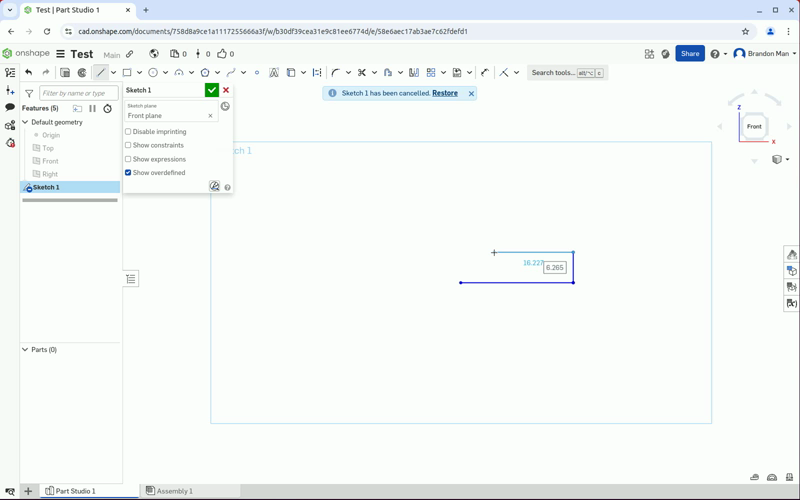
click(494, 252)
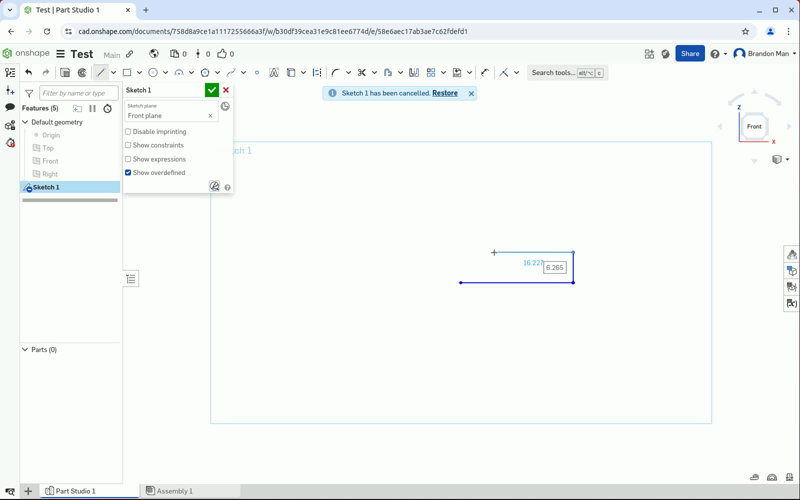
key_up(shift)
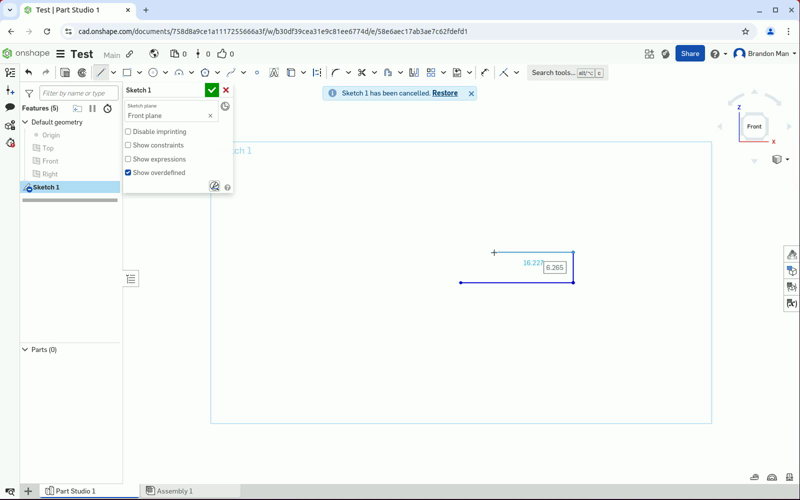
key_down(shift)
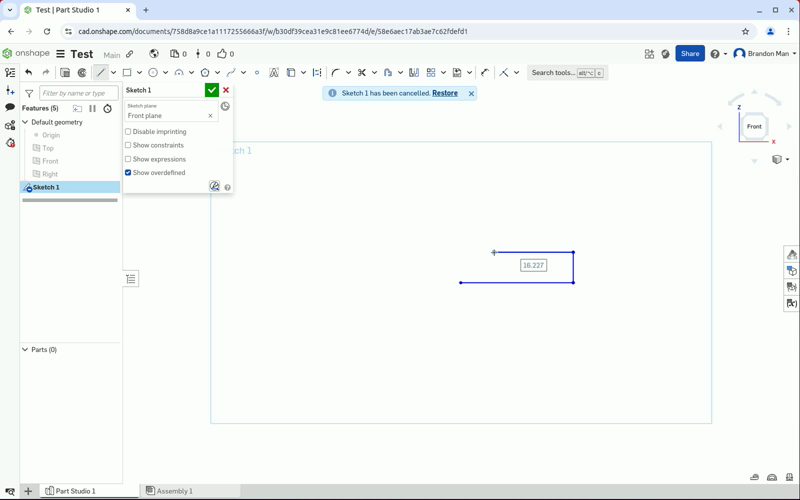
mouse_move(524, 252)
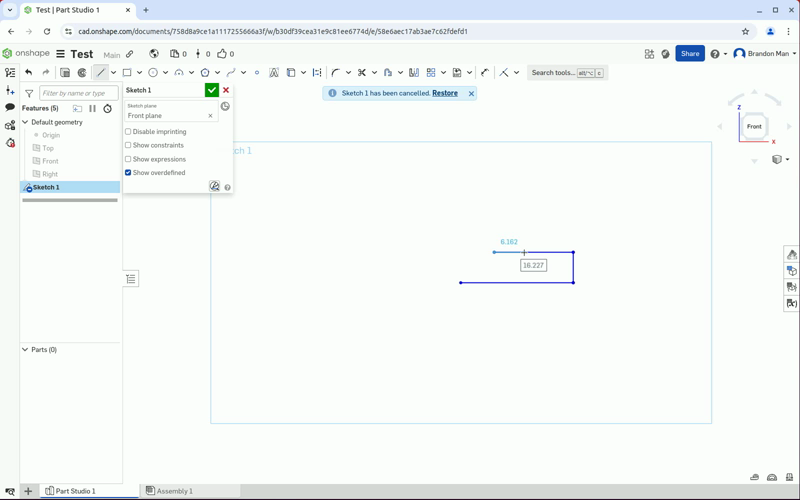
mouse_move(494, 201)
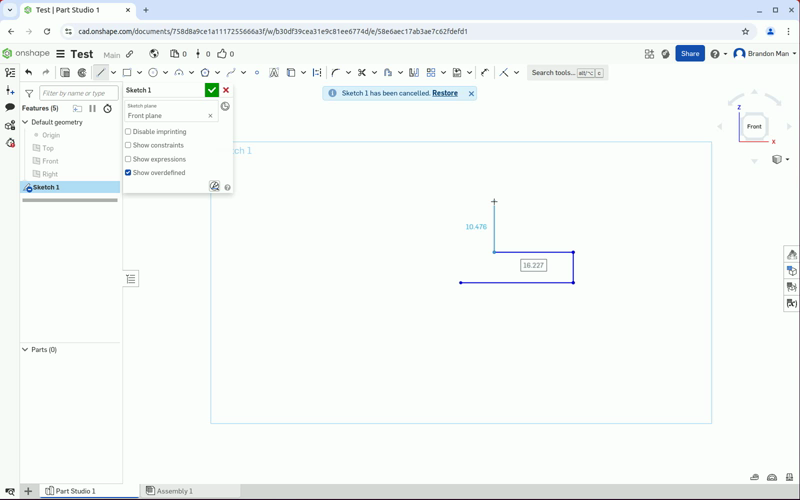
click(494, 201)
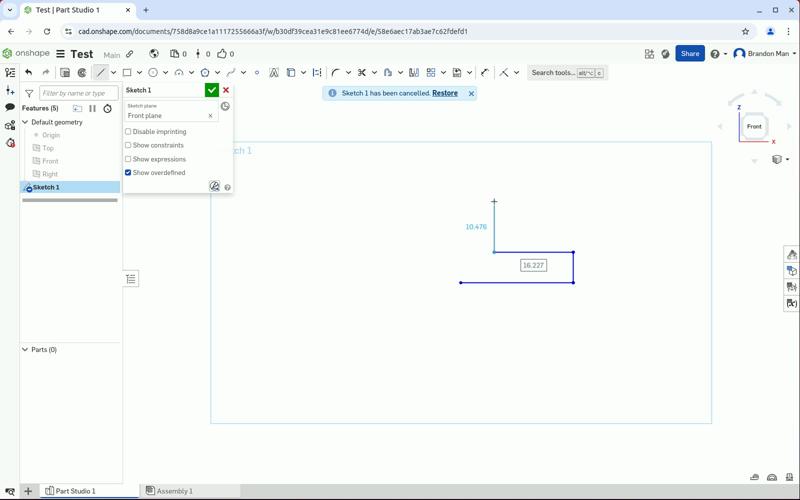
key_up(shift)
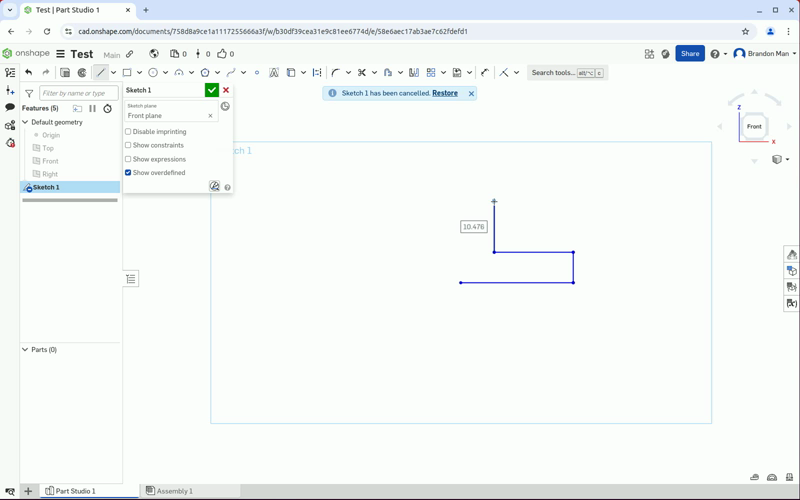
key_down(shift)
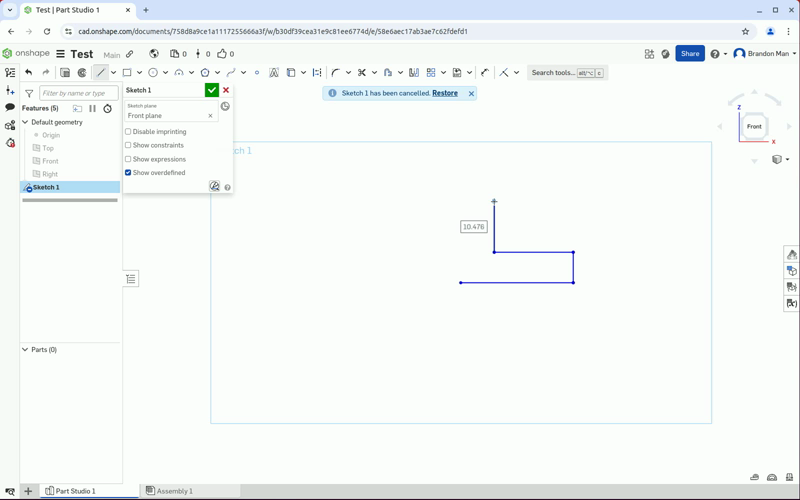
mouse_move(524, 201)
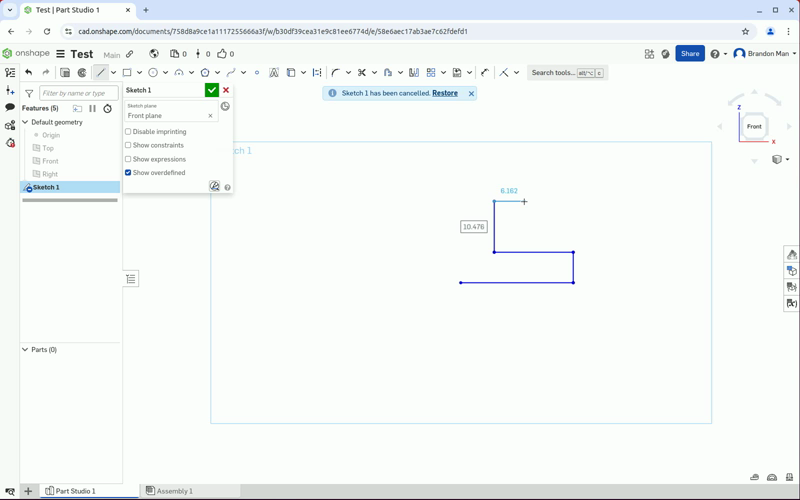
mouse_move(460, 201)
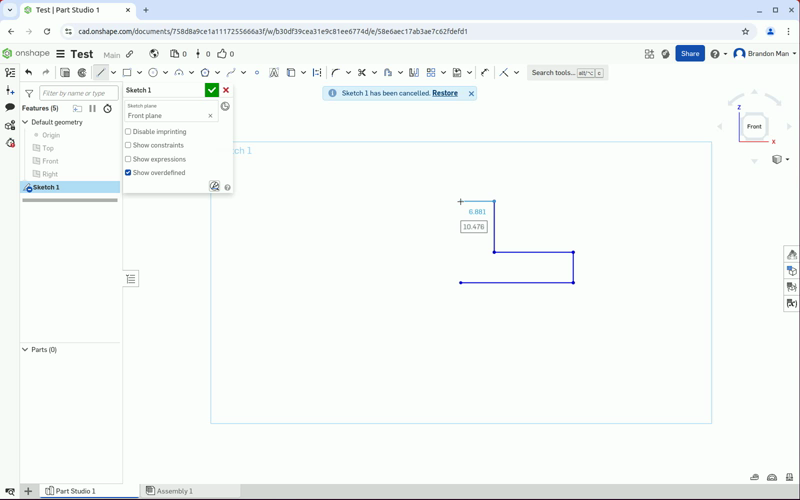
click(460, 201)
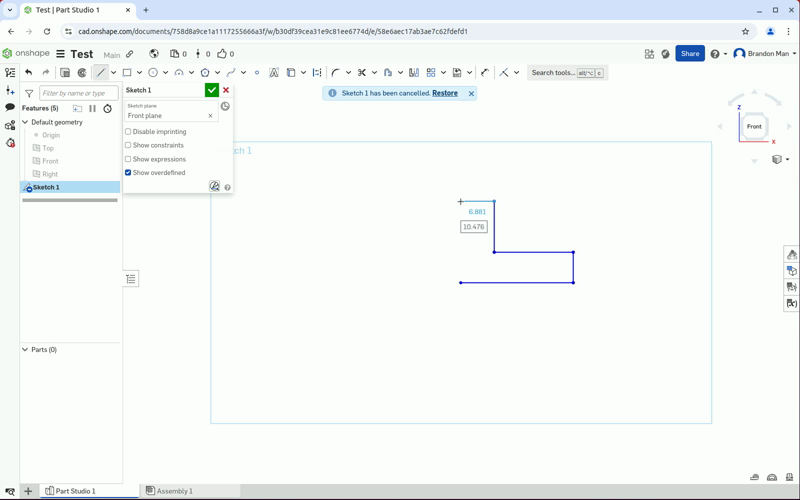
key_up(shift)
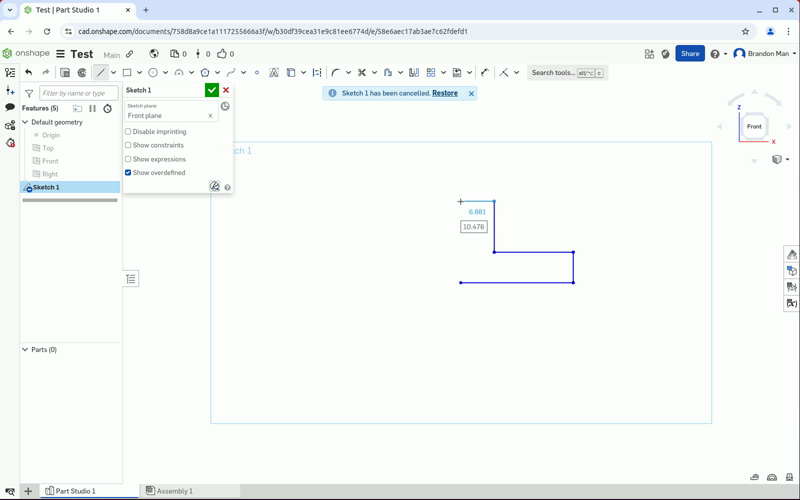
key_down(shift)
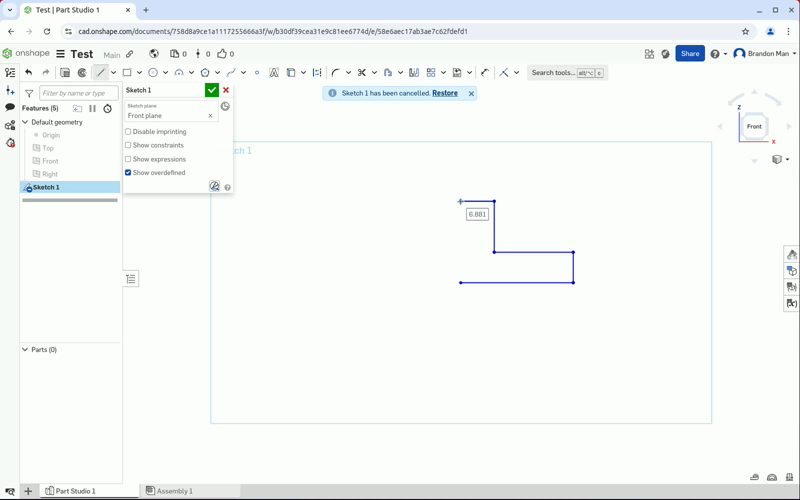
mouse_move(460, 282)
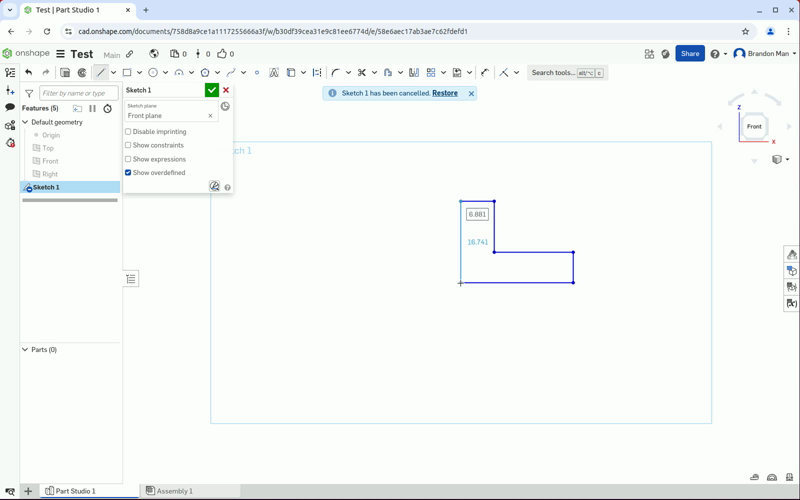
key_up(shift)
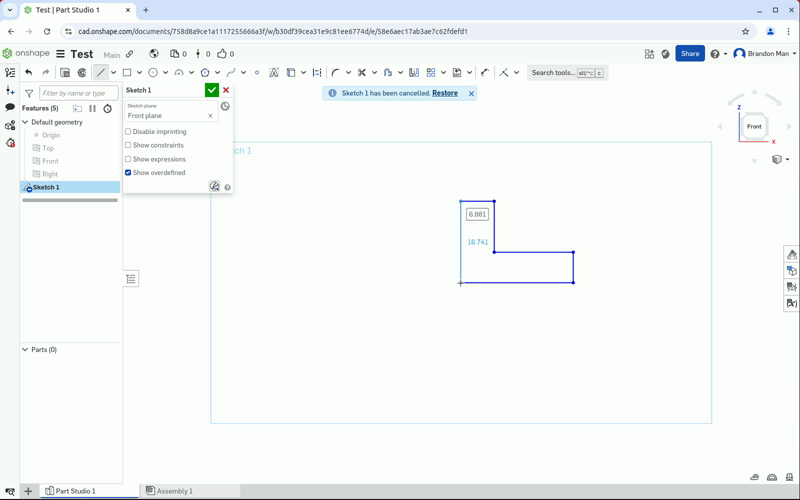
click(460, 282)
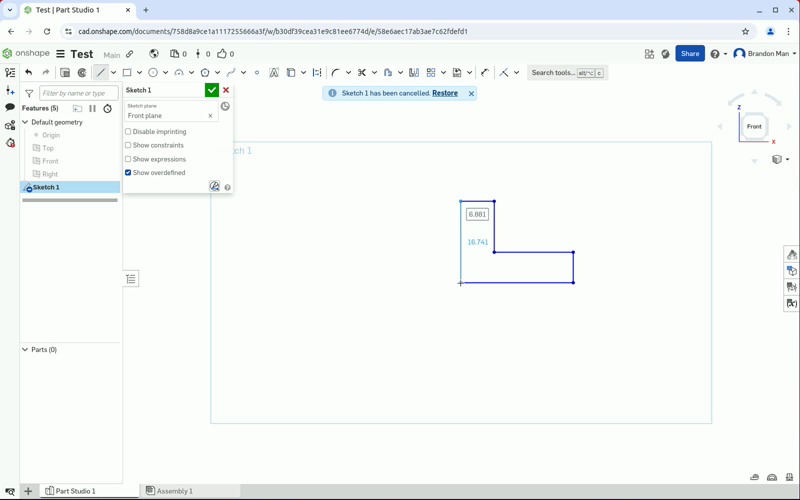
key(esc)
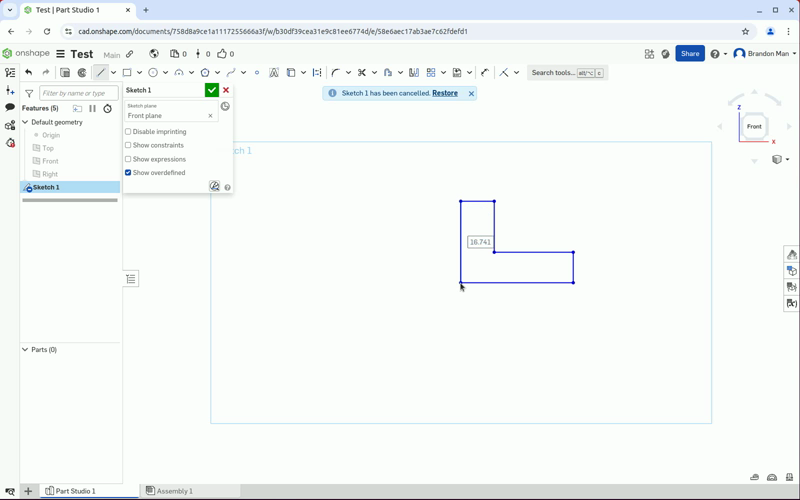
mouse_move(527, 266)
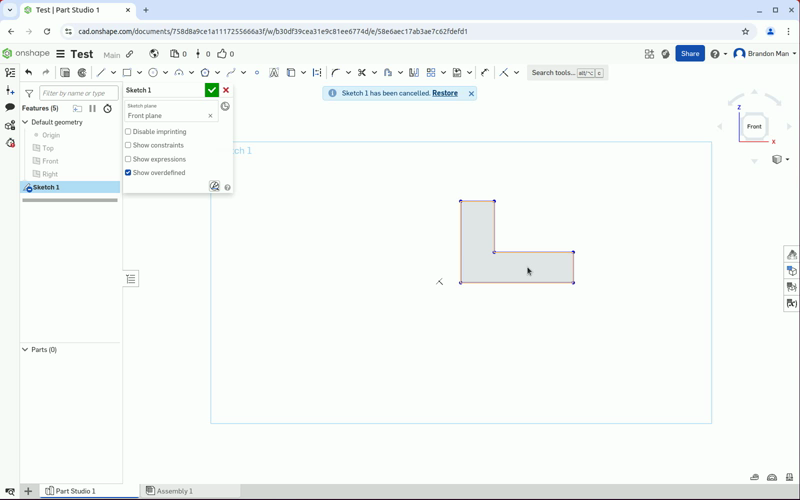
click(527, 266)
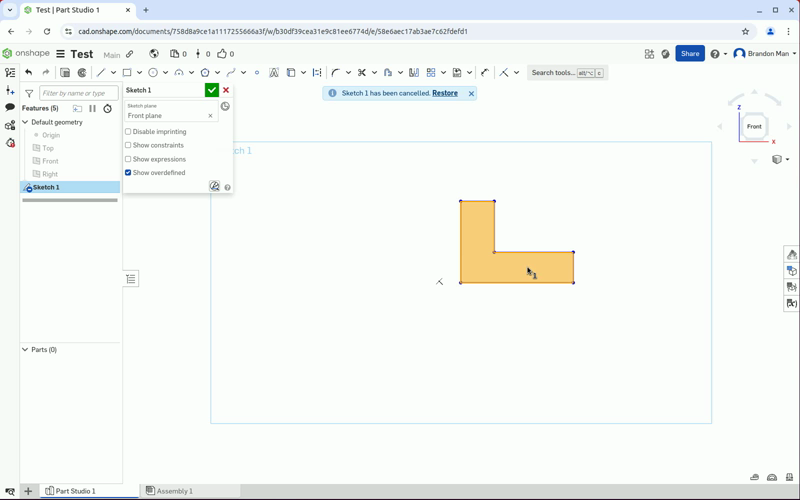
mouse_move(73, 352)
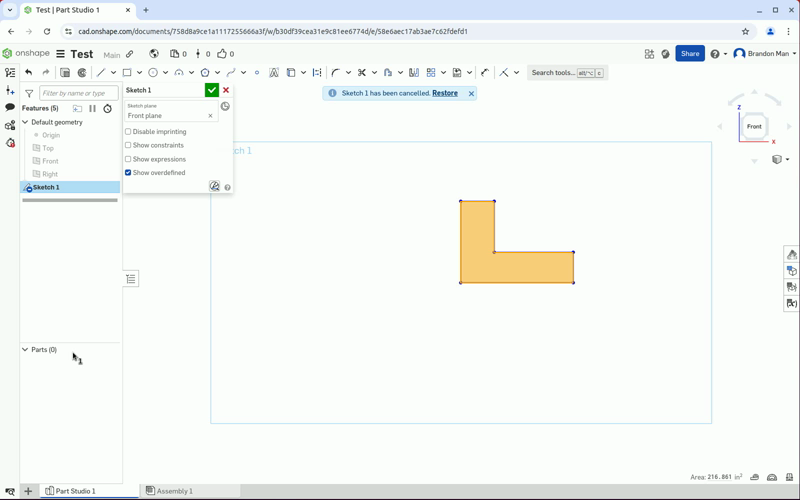
key(shift+y)
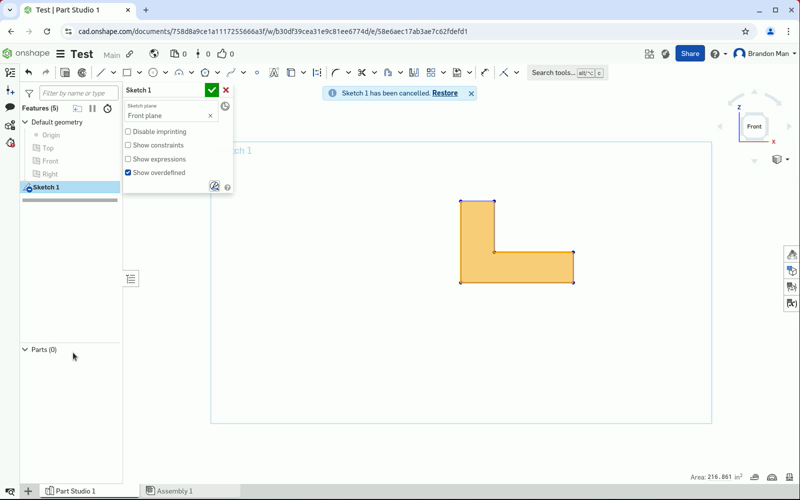
key(shift+e)
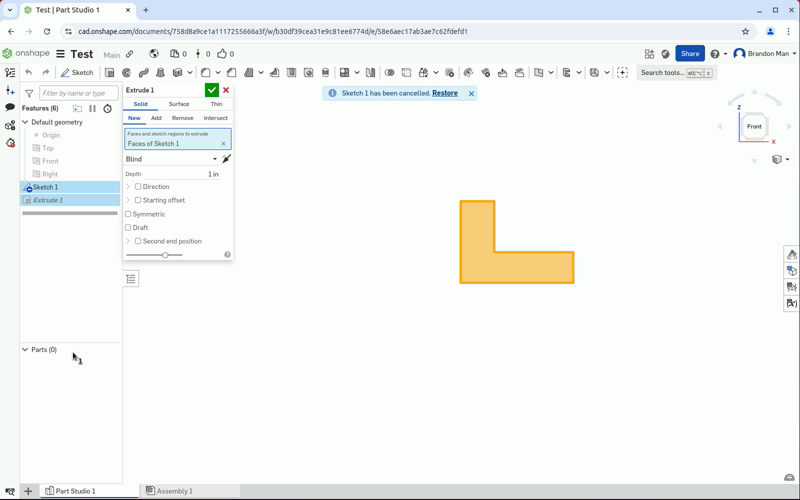
mouse_move(143, 106)
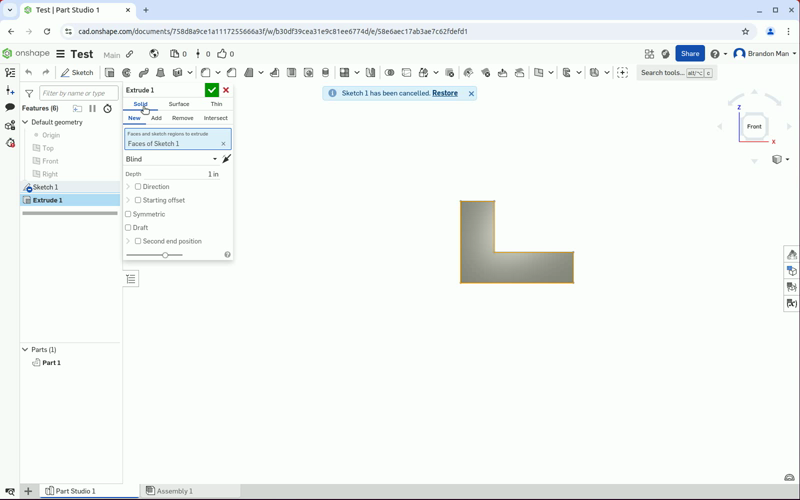
click(143, 106)
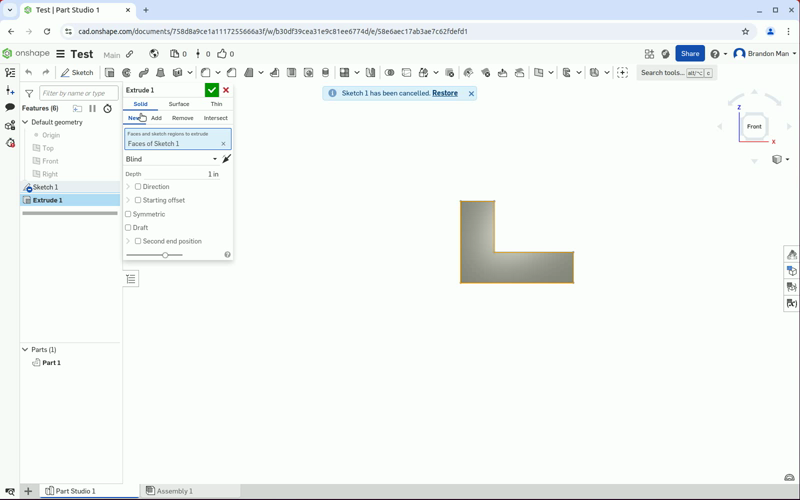
mouse_move(137, 120)
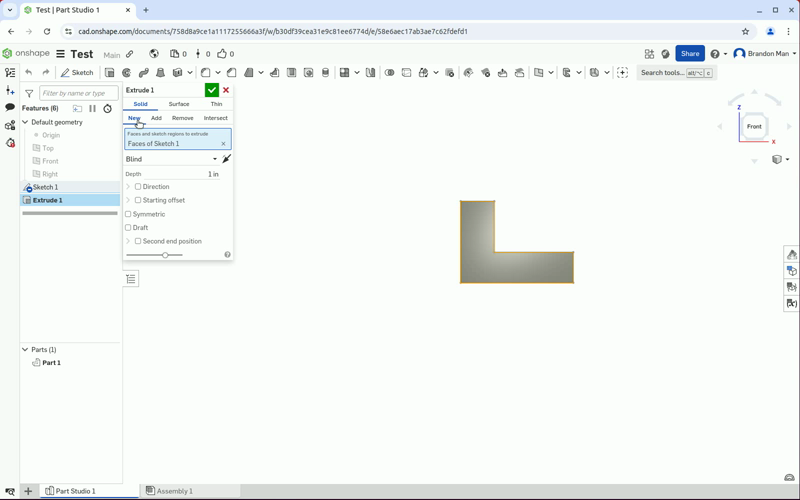
click(137, 120)
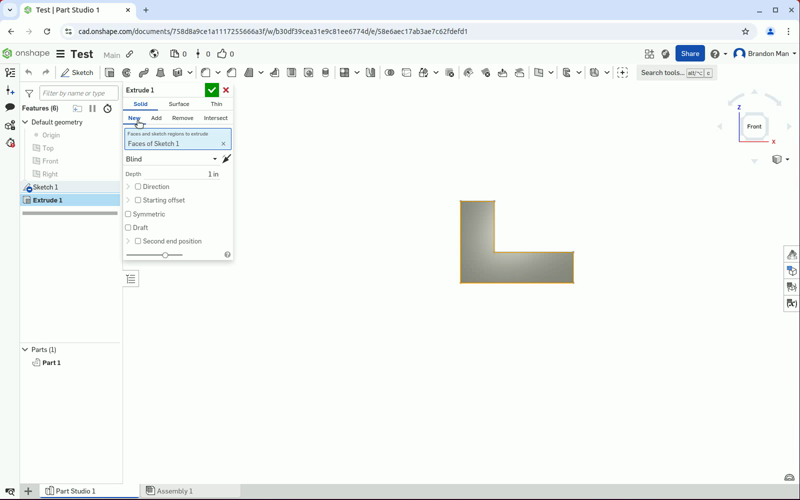
key(tab, 4)
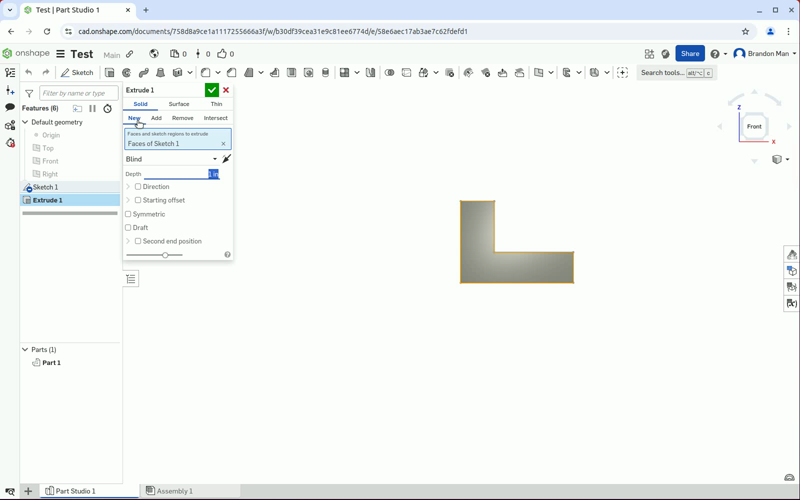
text(8.425)
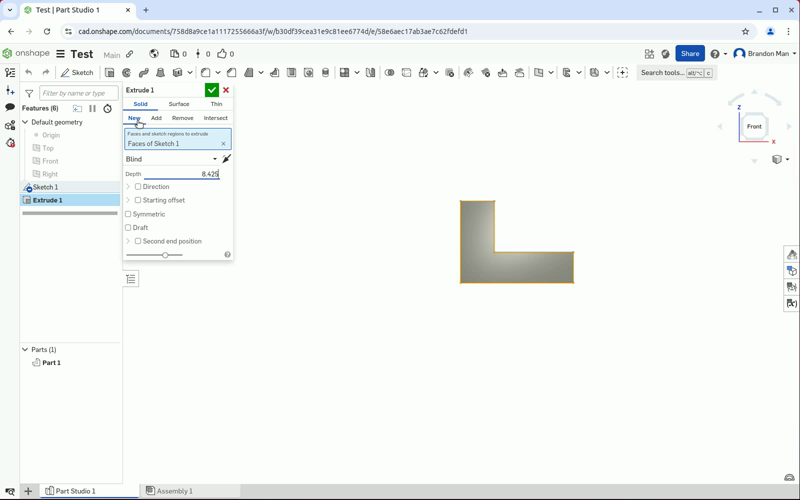
key(enter)
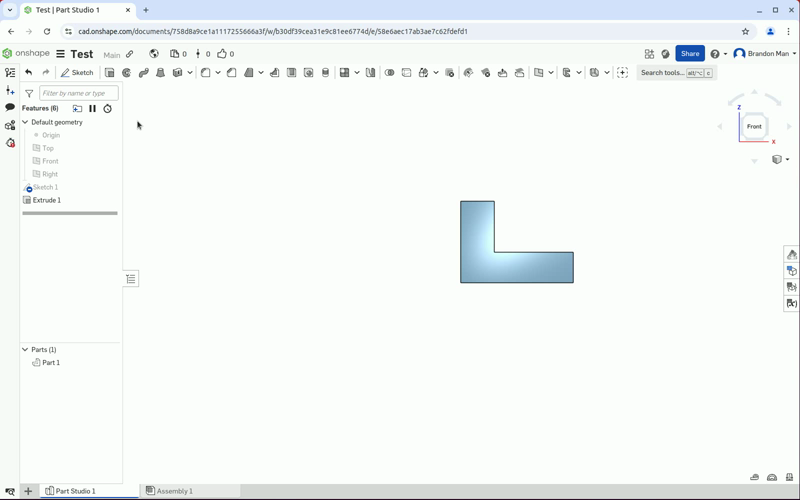
key(shift+h)
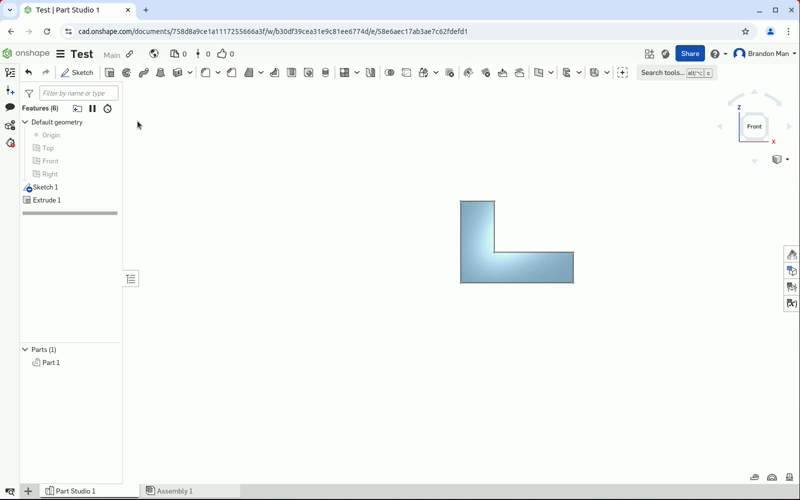
key(shift+h)
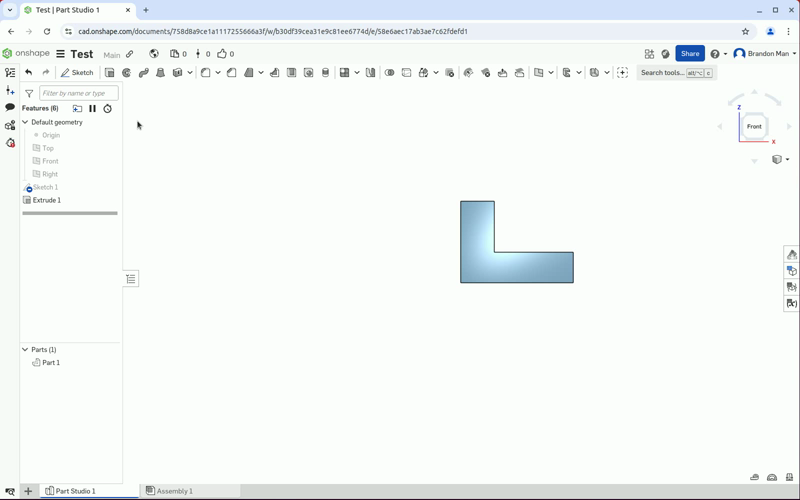
mouse_move(73, 189)
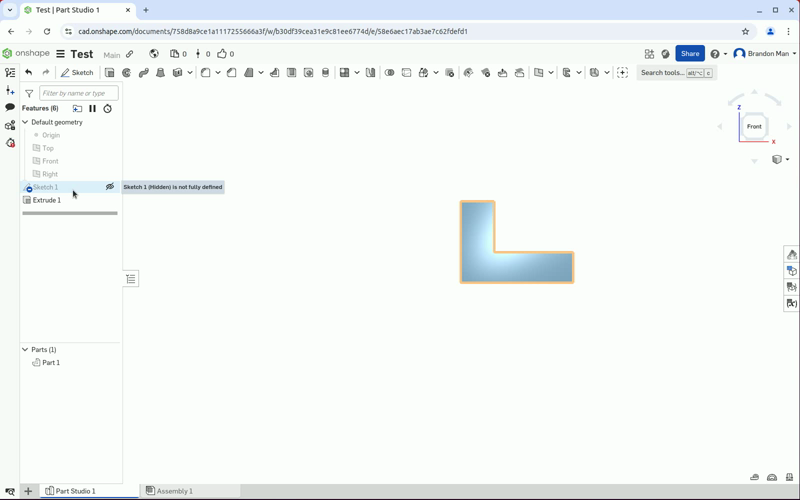
click(73, 189)
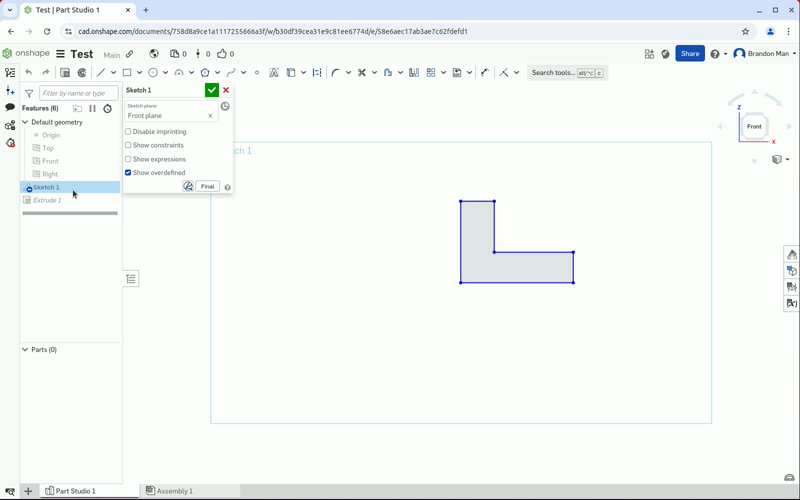
mouse_move(229, 92)
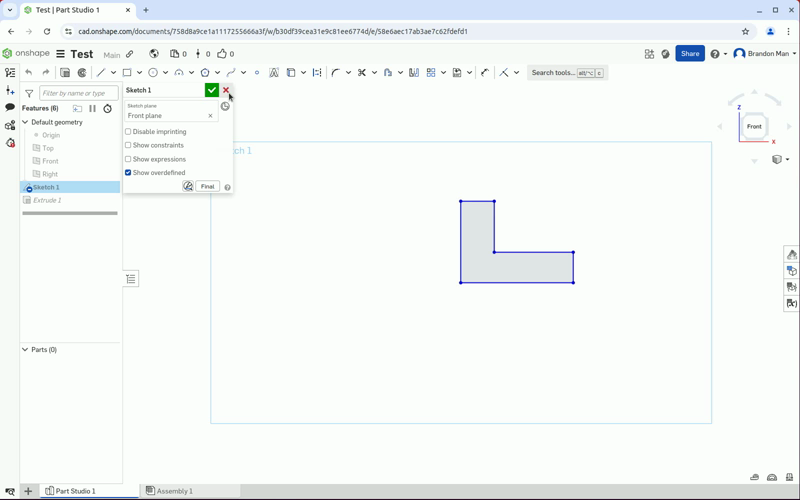
click(229, 92)
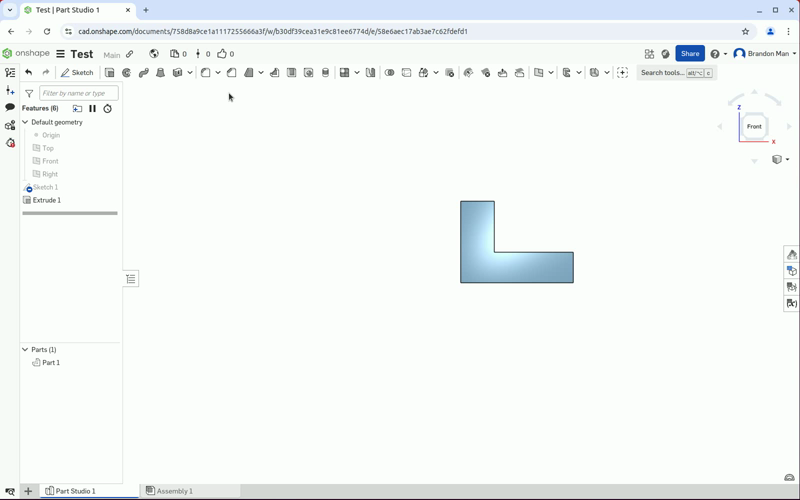
mouse_move(73, 352)
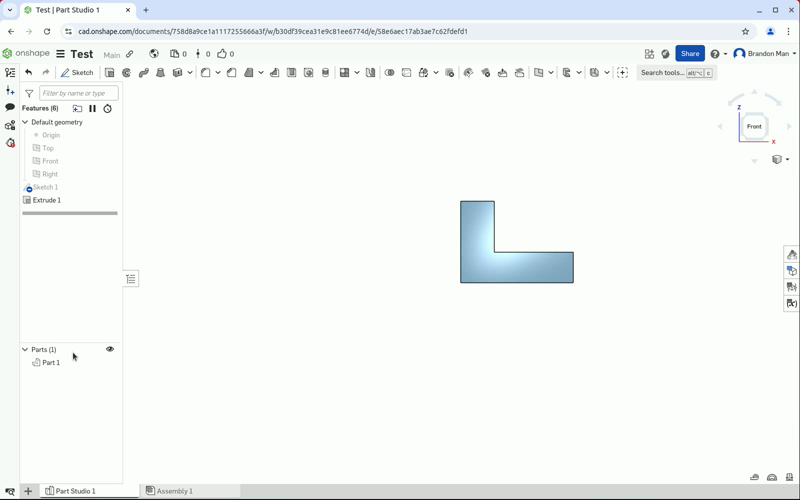
key(y)
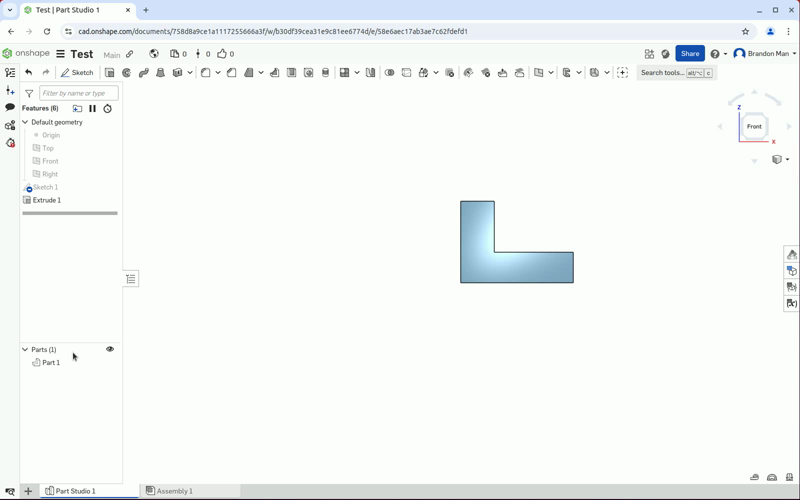
key(shift+p)
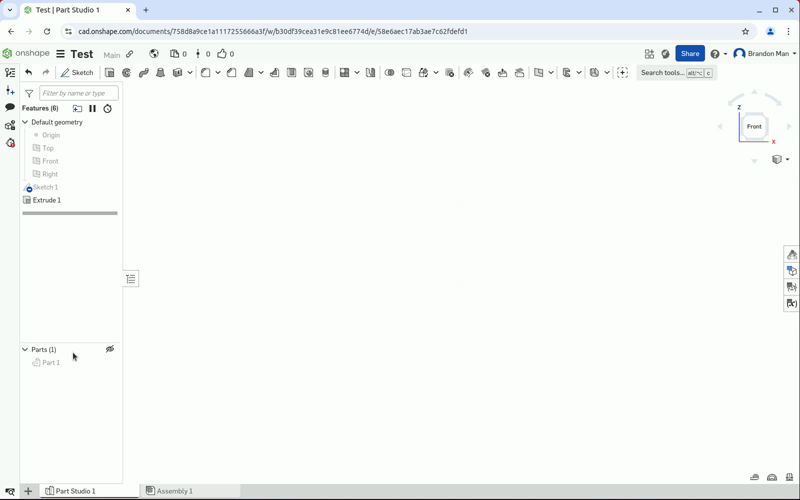
key(space)
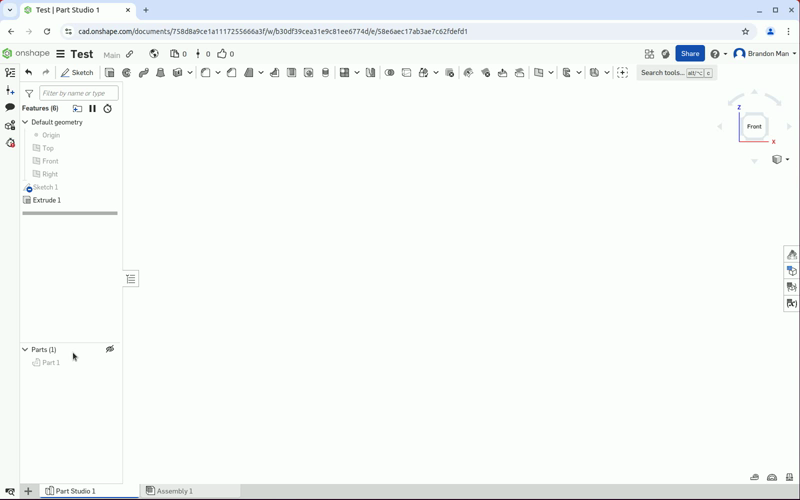
key_down(shift)
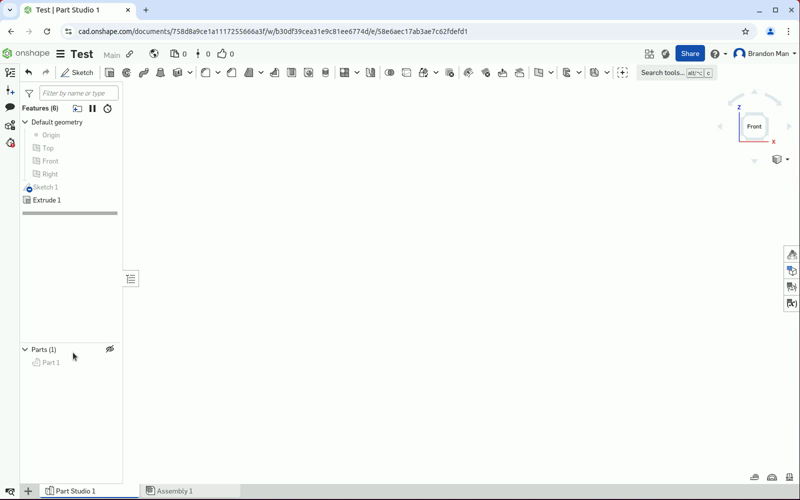
key(down)
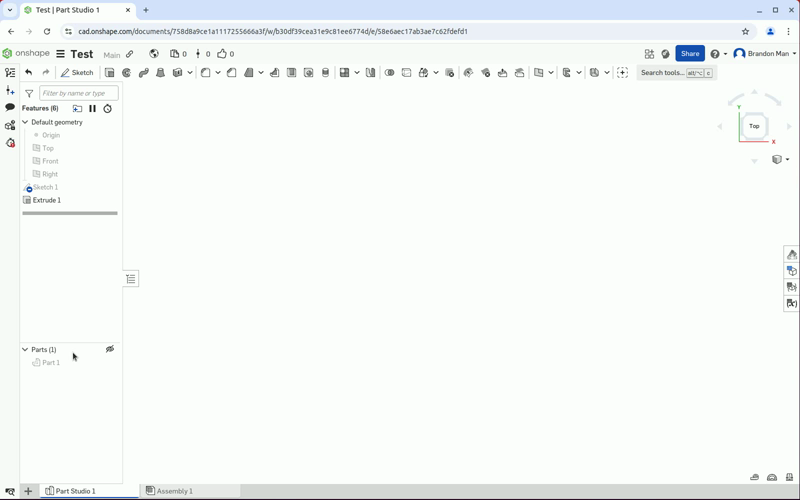
key_up(shift)
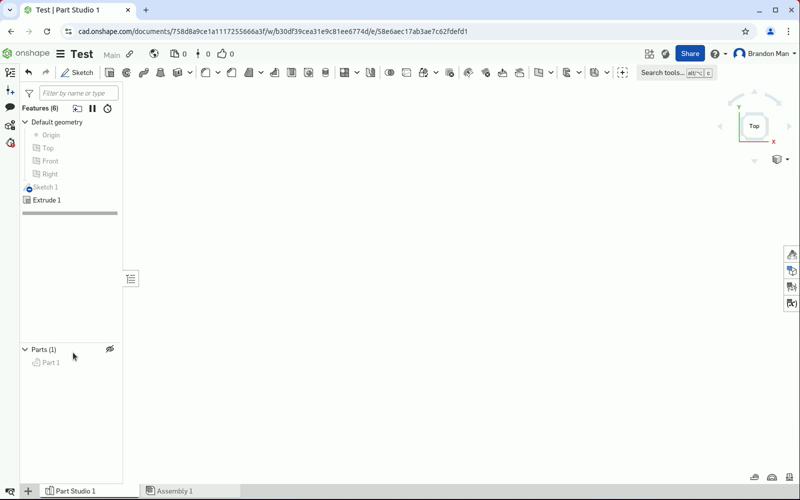
mouse_move(73, 352)
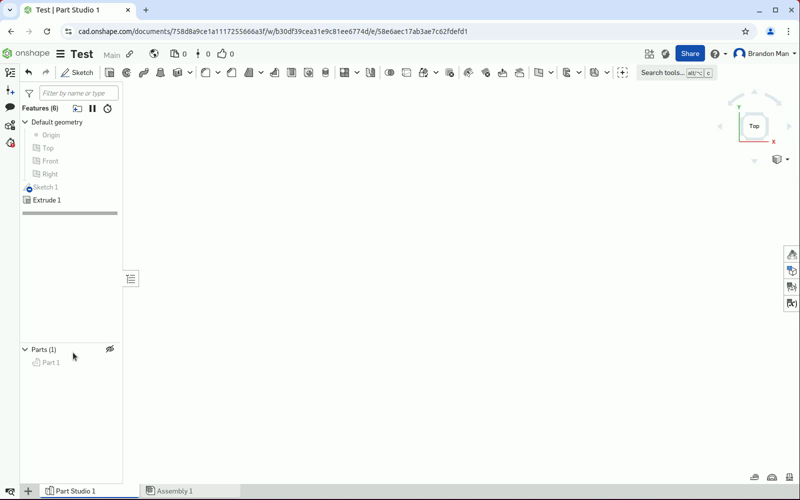
key(shift+y)
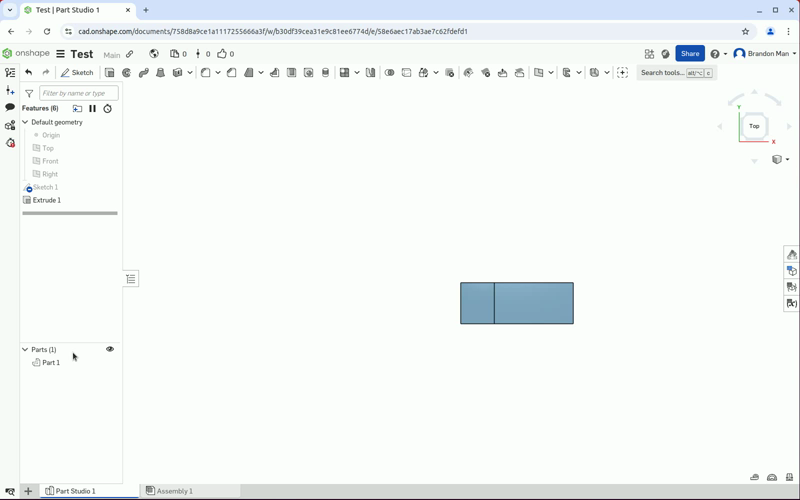
mouse_move(541, 75)
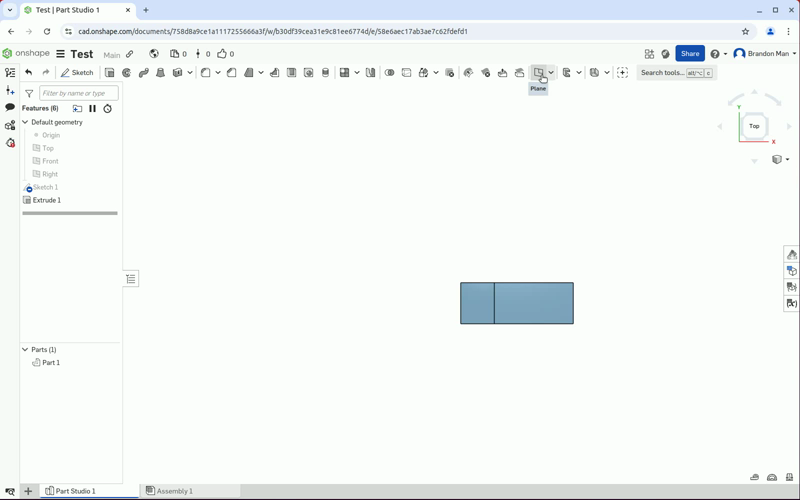
click(541, 75)
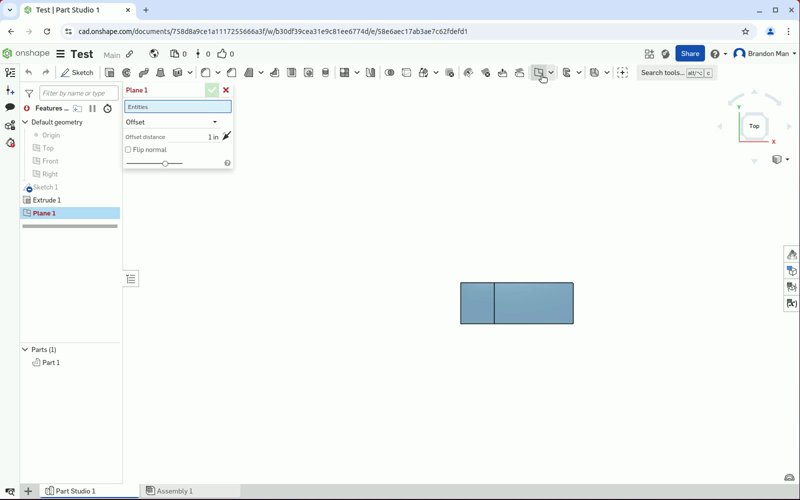
mouse_move(73, 150)
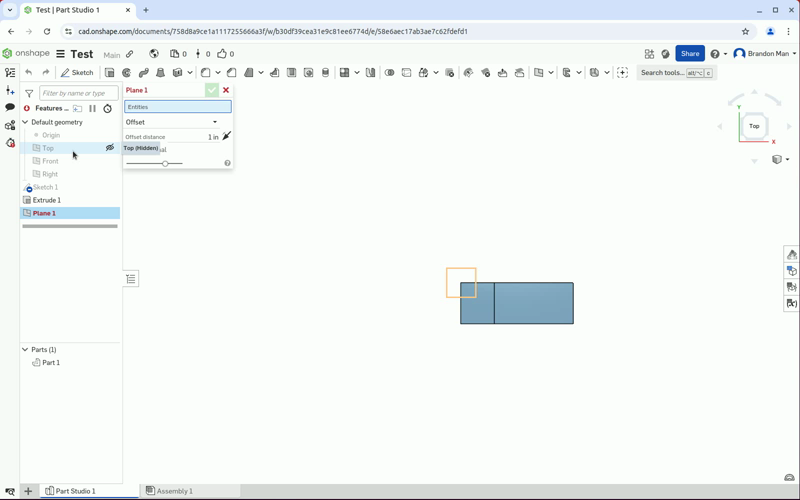
click(73, 150)
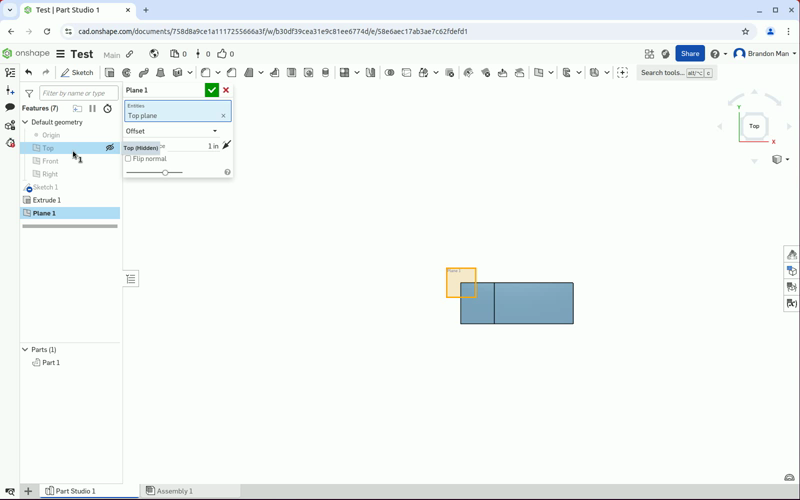
key(tab, 2)
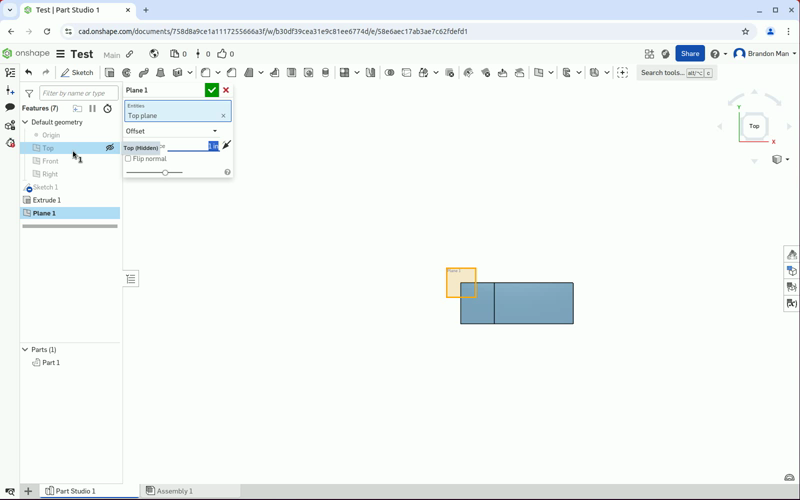
text(6.255)
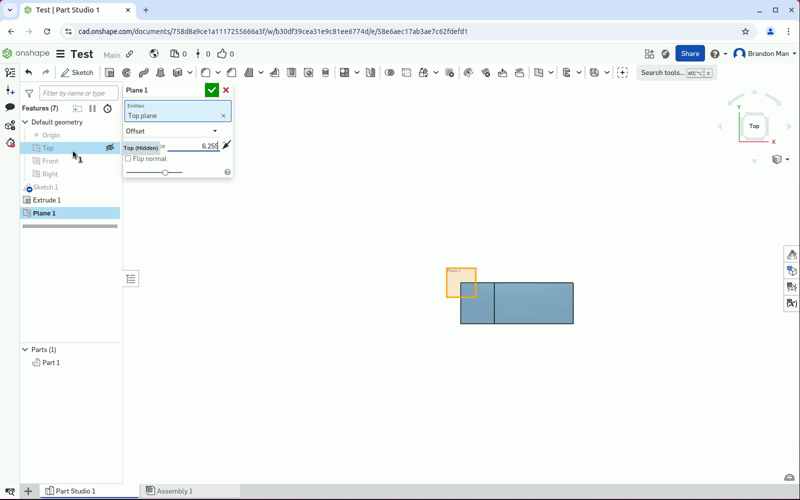
key(enter, 2)
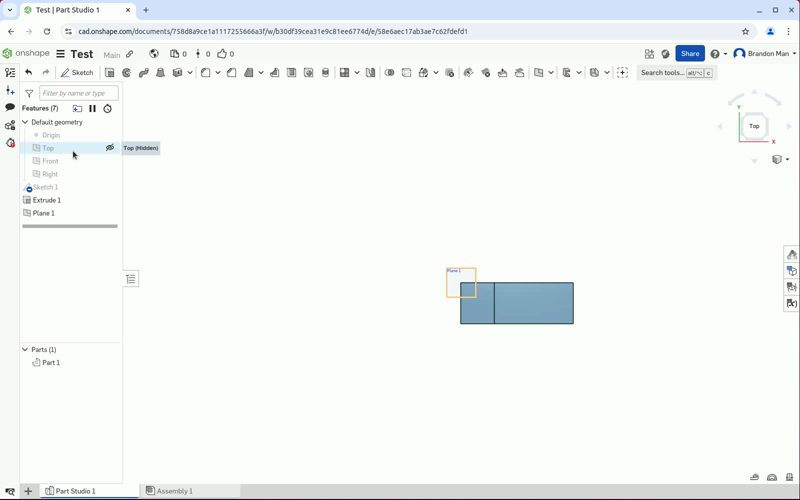
key(shift+s)
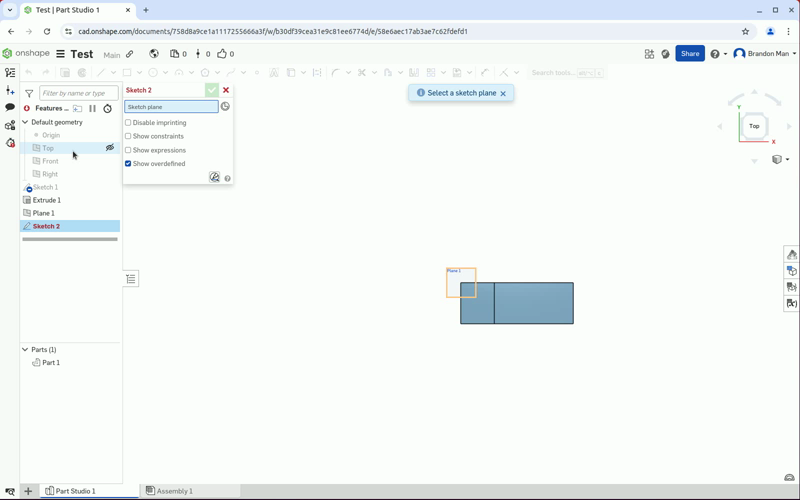
mouse_move(73, 215)
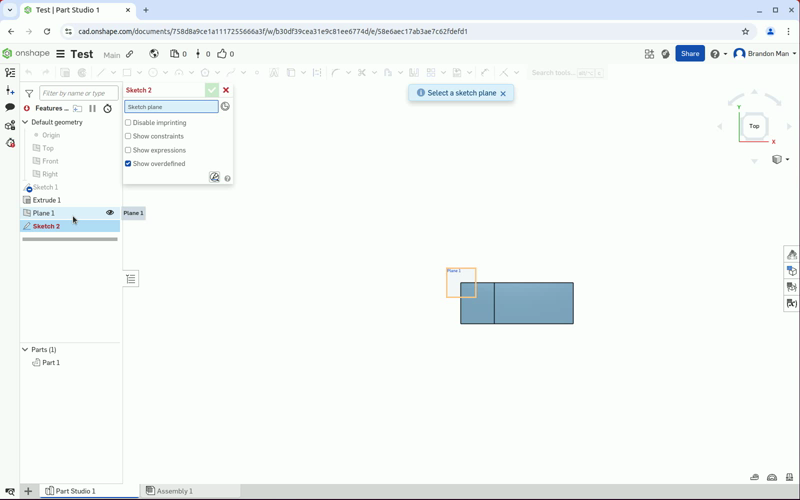
click(73, 215)
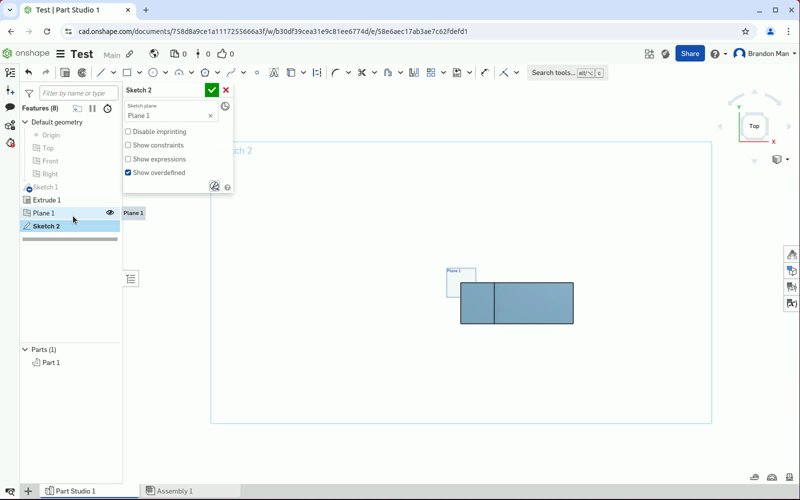
mouse_move(73, 352)
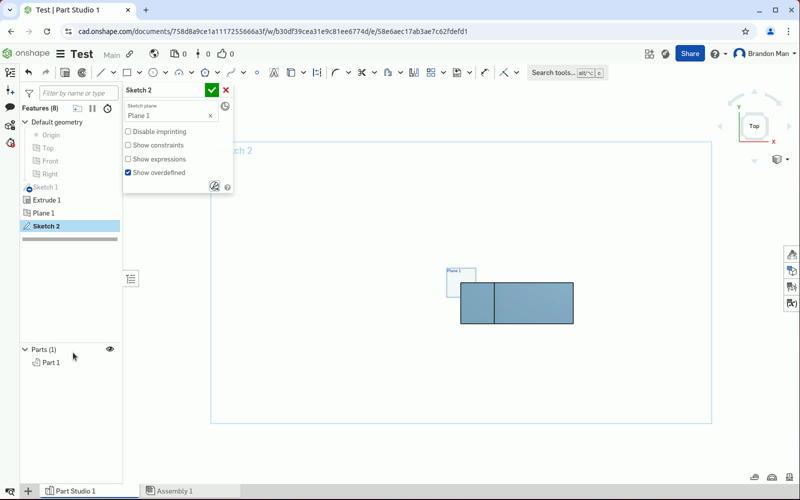
key(y)
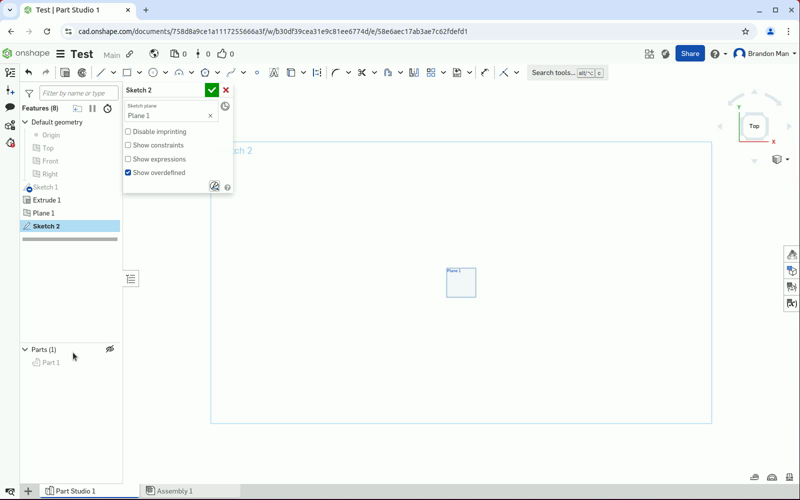
key(c)
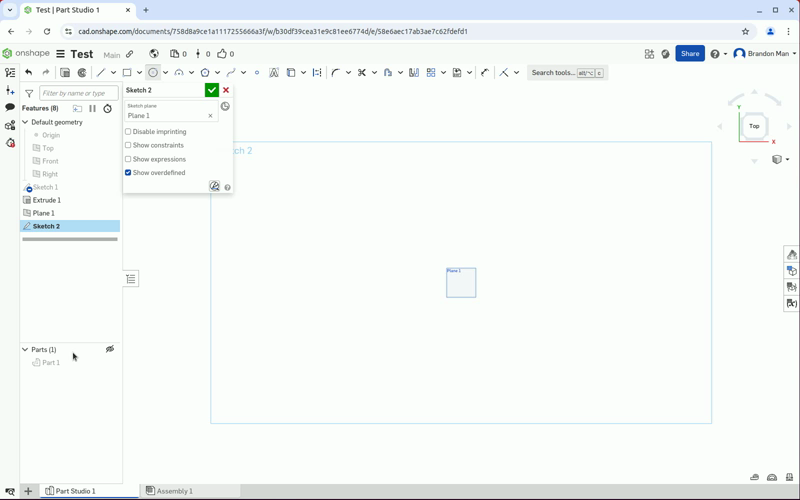
key_down(shift)
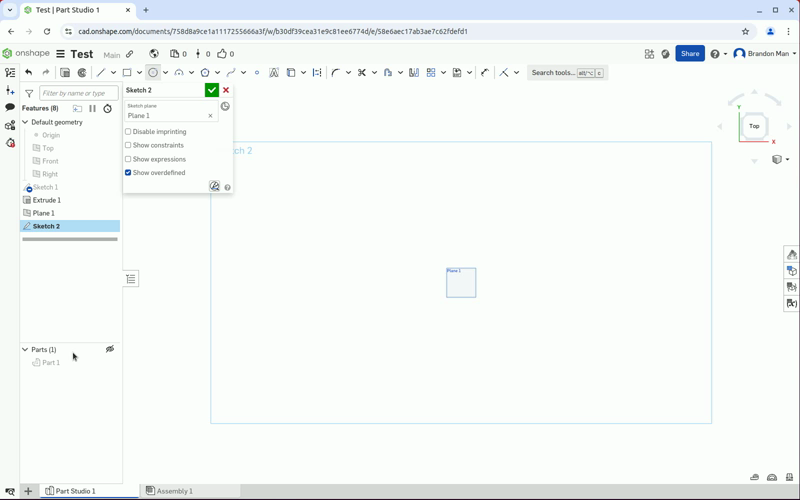
mouse_move(517, 305)
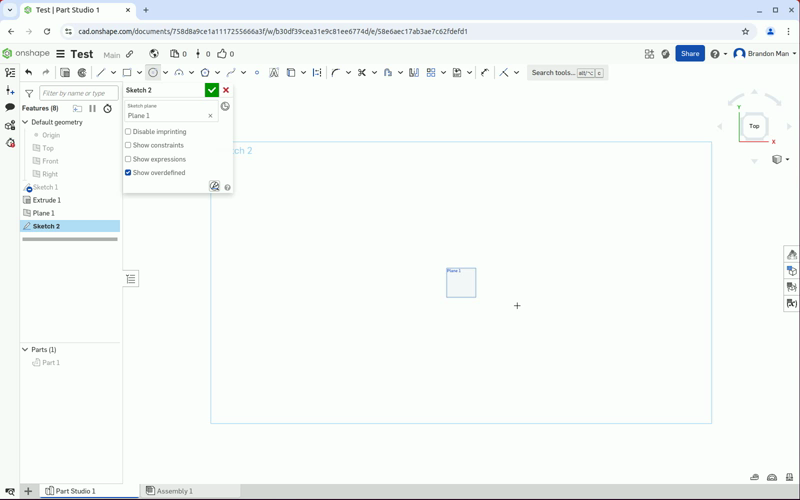
click(517, 305)
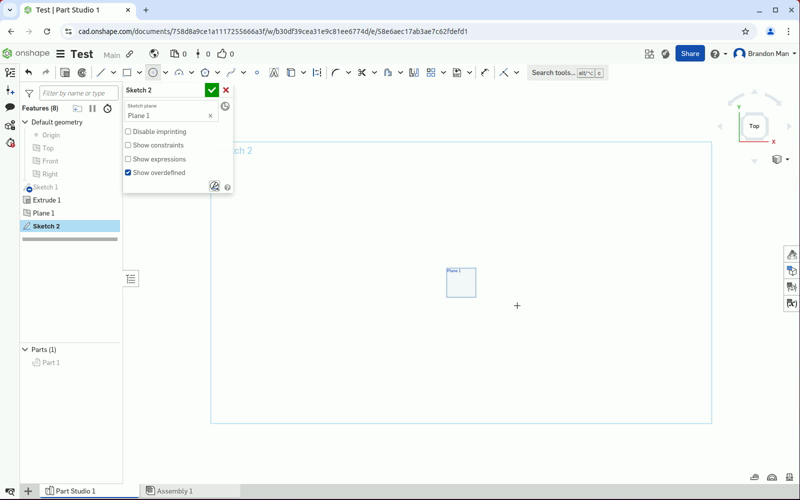
key_up(shift)
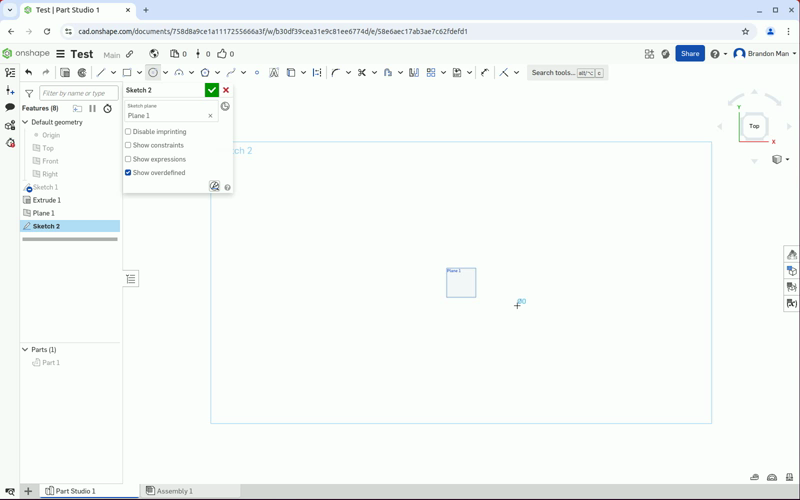
mouse_move(527, 305)
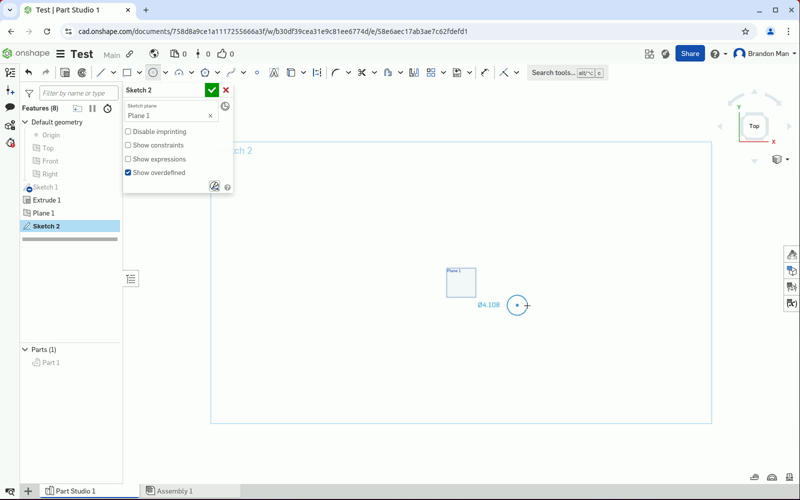
click(527, 305)
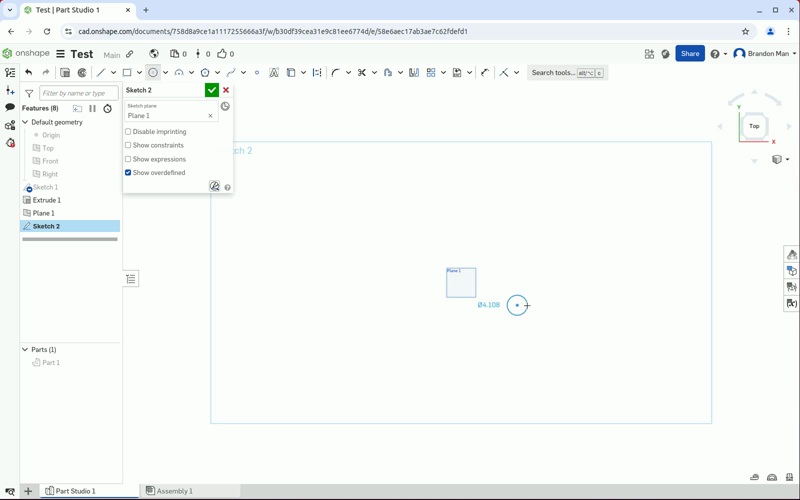
key(esc)
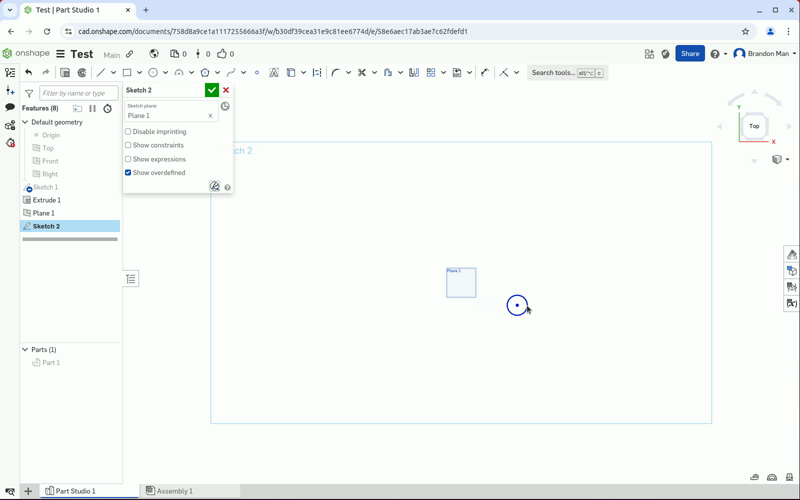
mouse_move(521, 301)
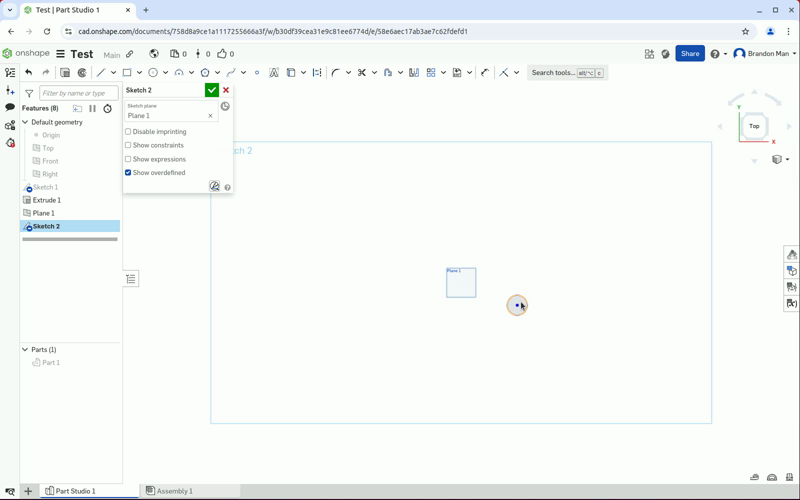
scroll(6)
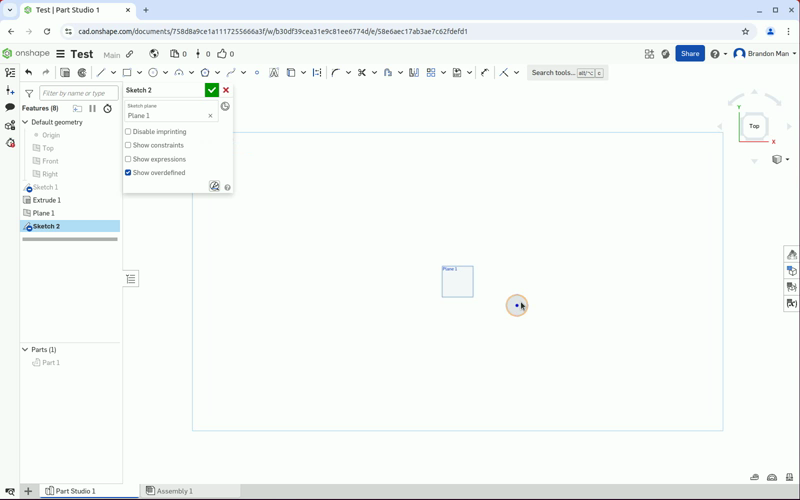
scroll(6)
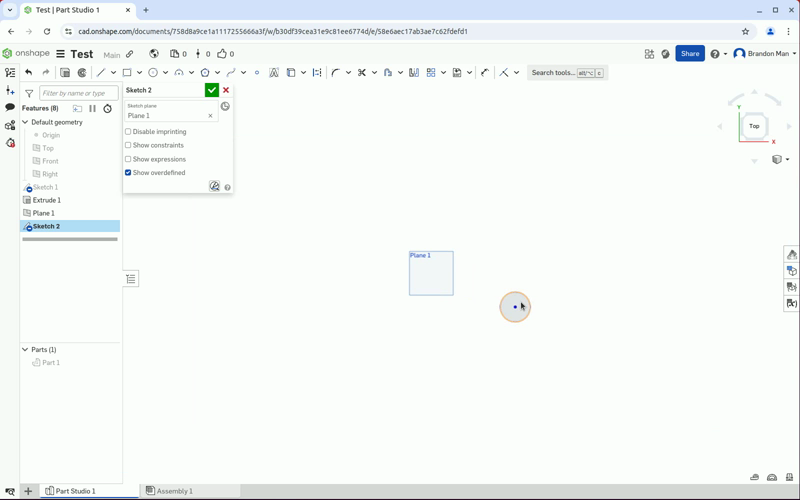
scroll(6)
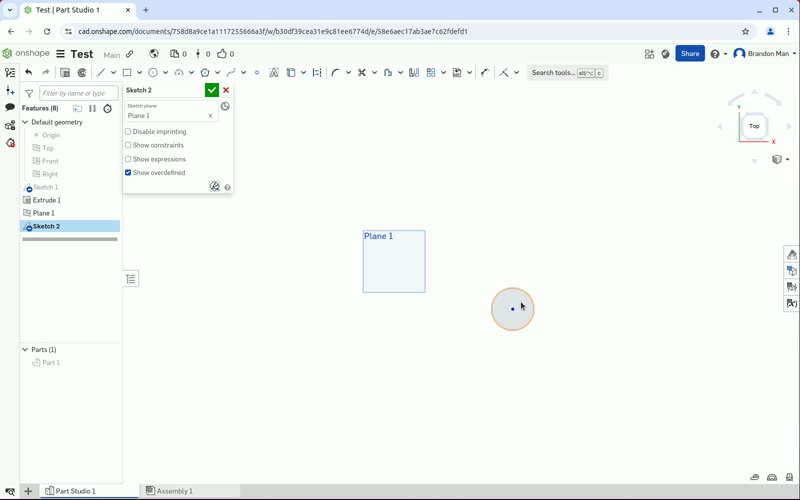
scroll(6)
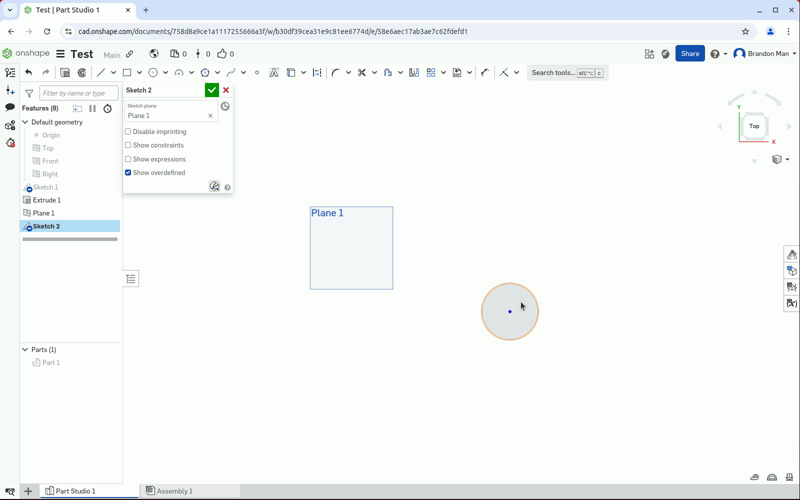
scroll(6)
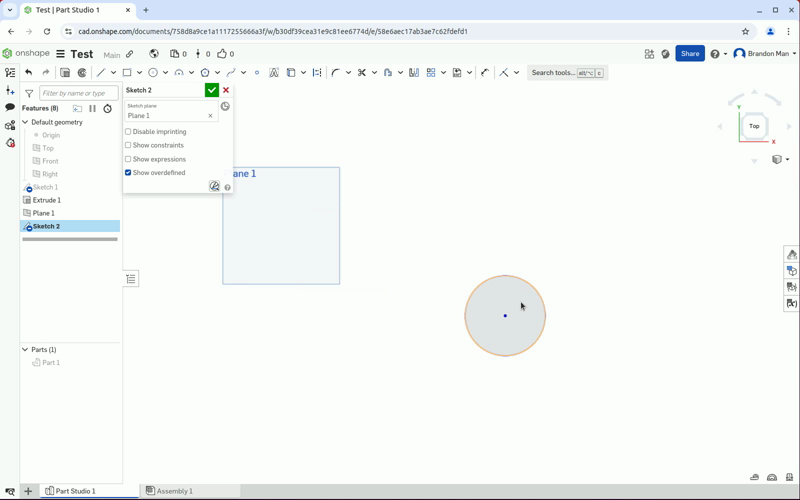
scroll(6)
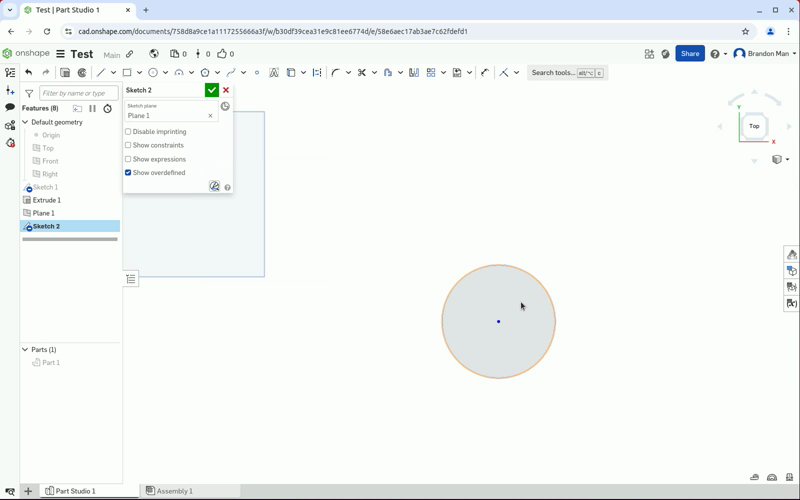
scroll(6)
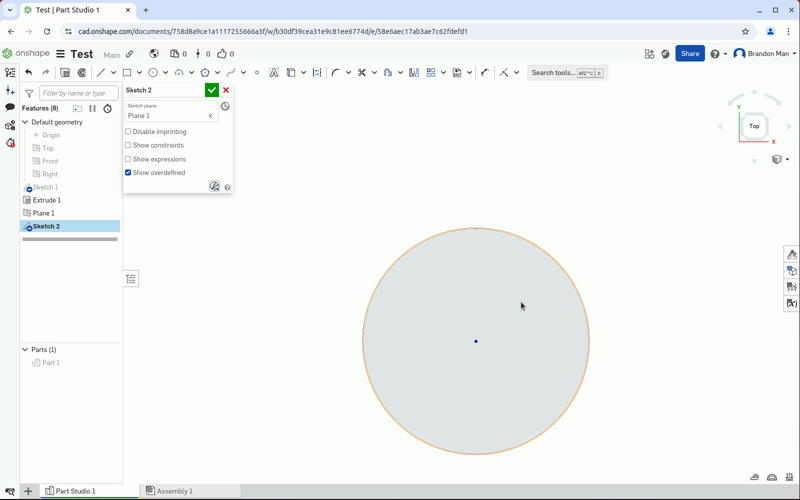
click(521, 301)
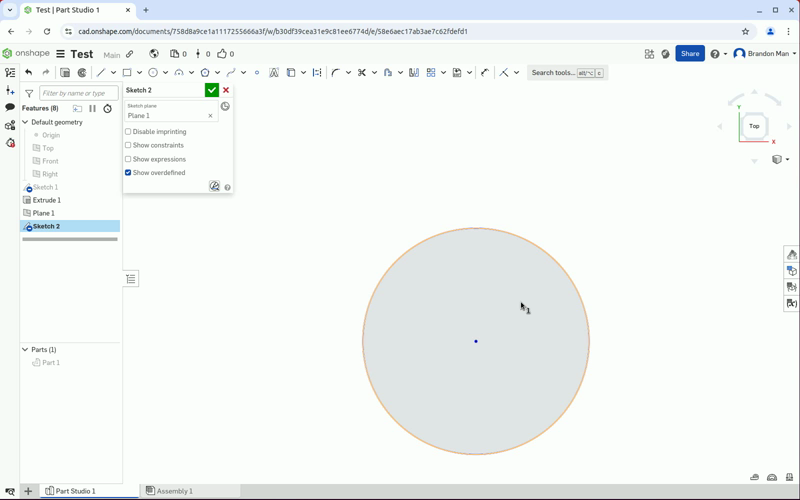
scroll(-6)
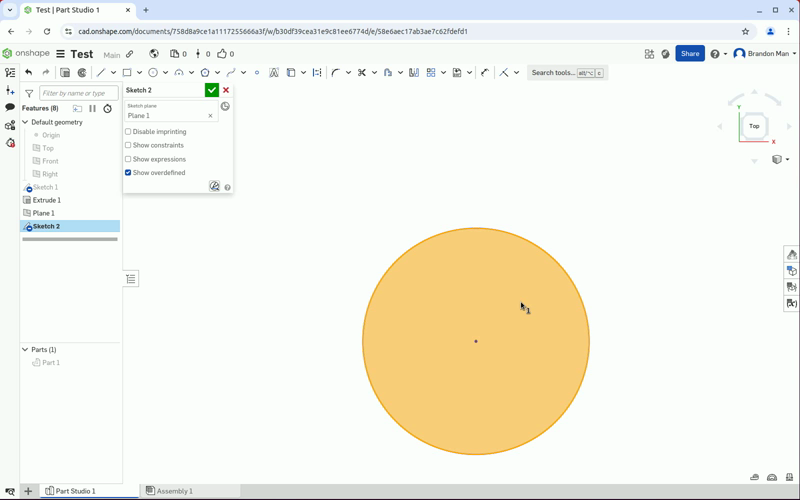
scroll(-6)
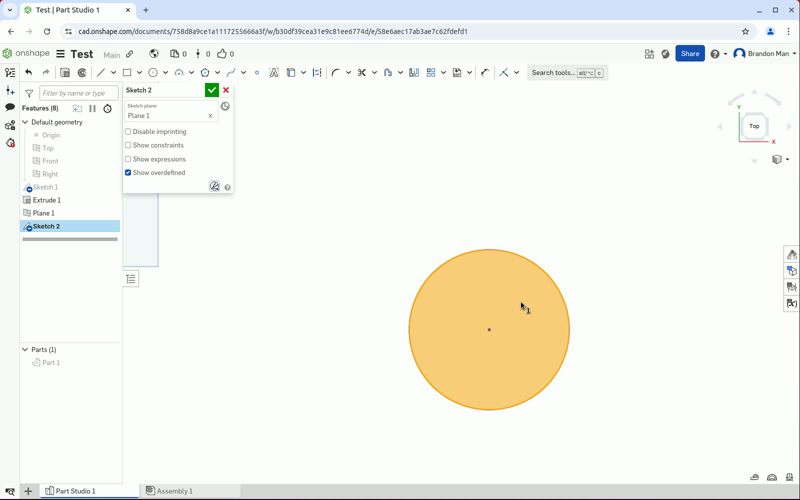
scroll(-6)
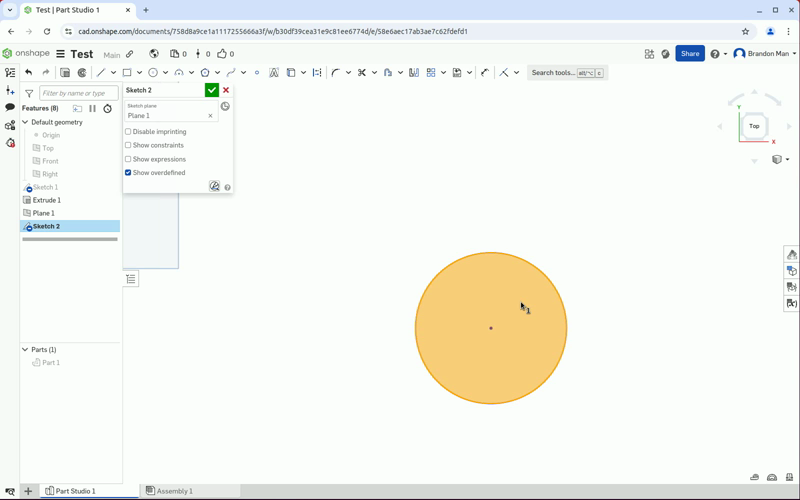
scroll(-6)
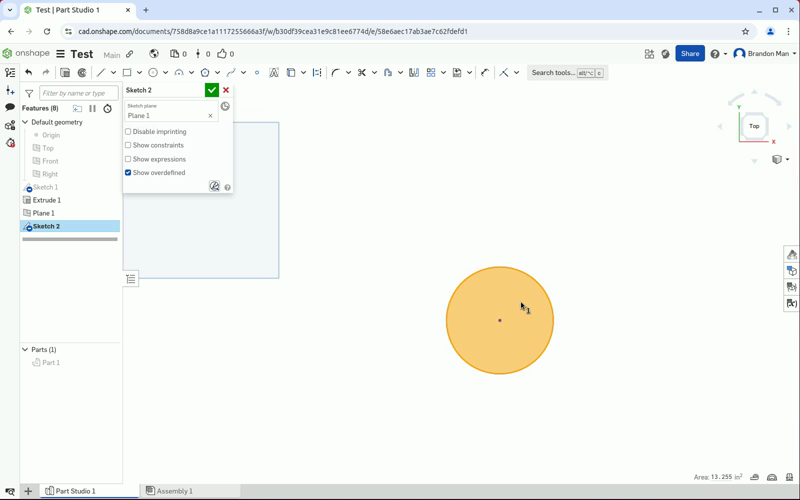
scroll(-6)
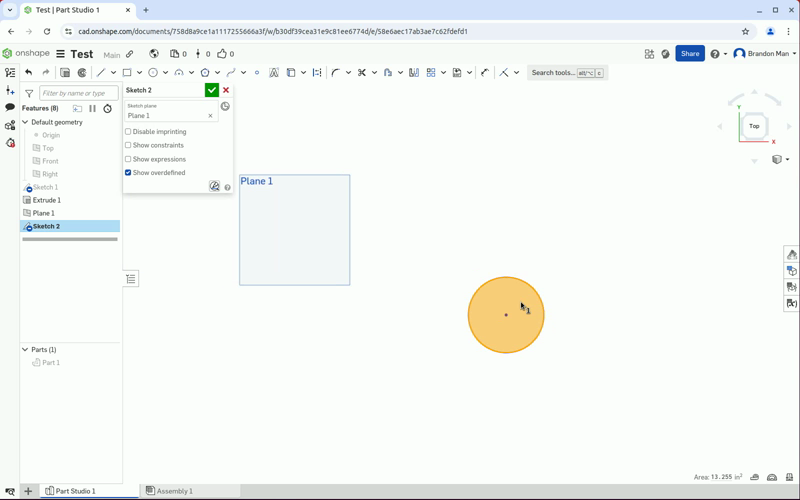
scroll(-6)
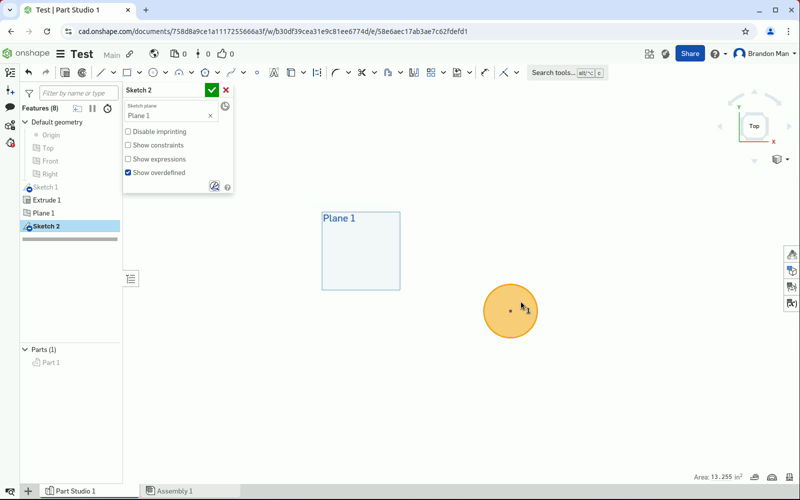
scroll(-6)
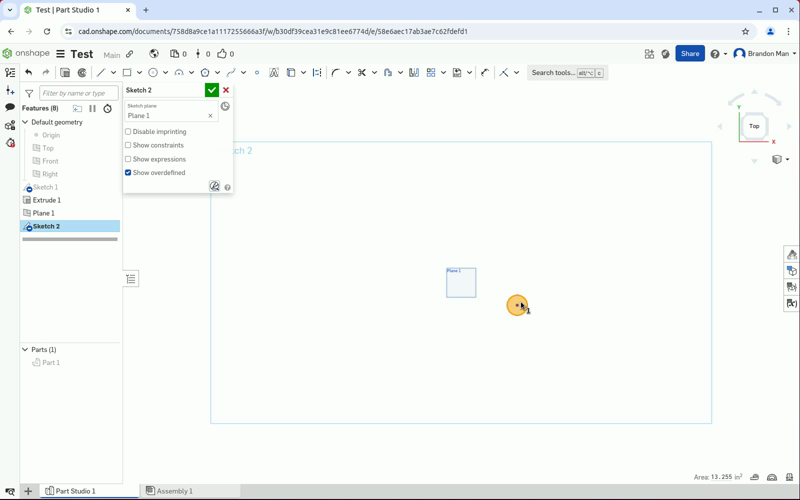
mouse_move(73, 352)
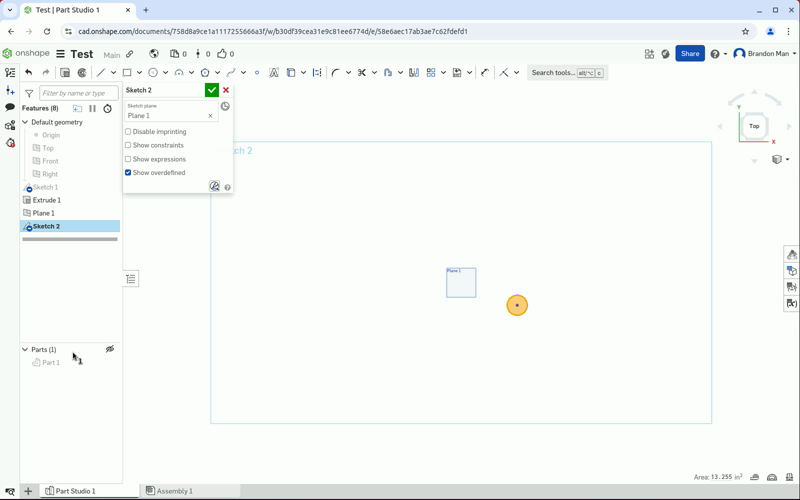
key(shift+y)
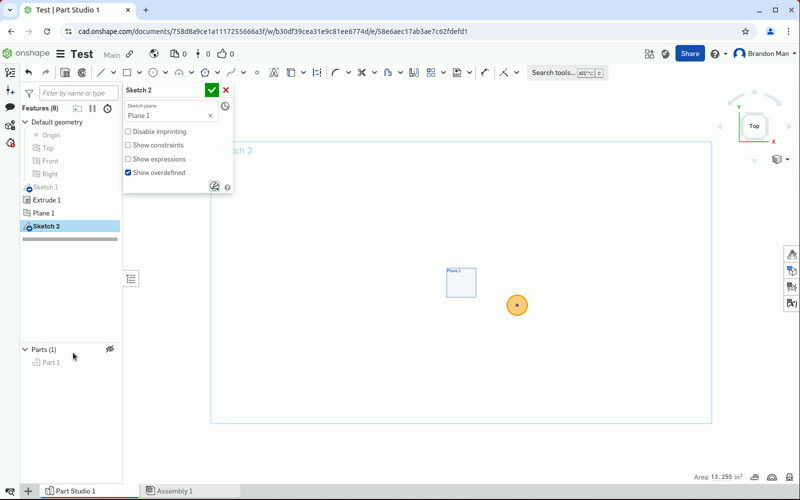
key(shift+e)
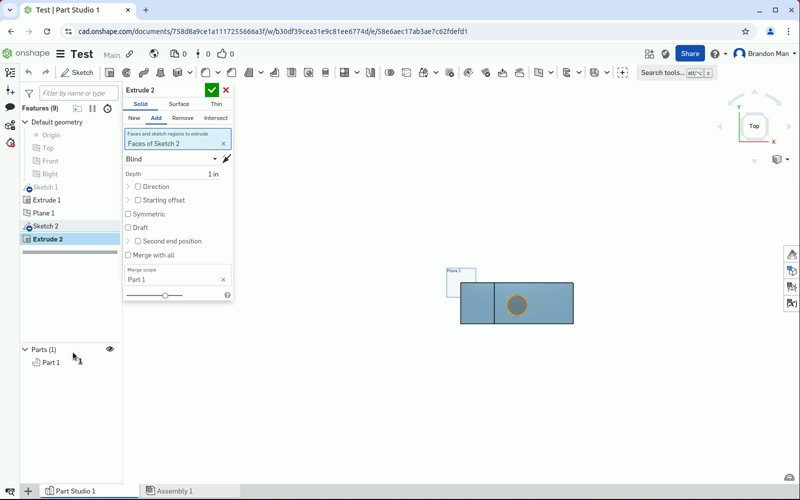
mouse_move(143, 106)
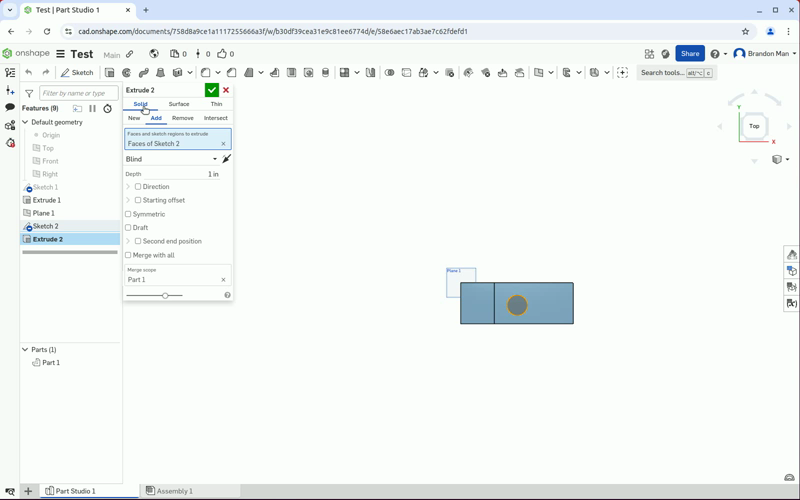
click(143, 106)
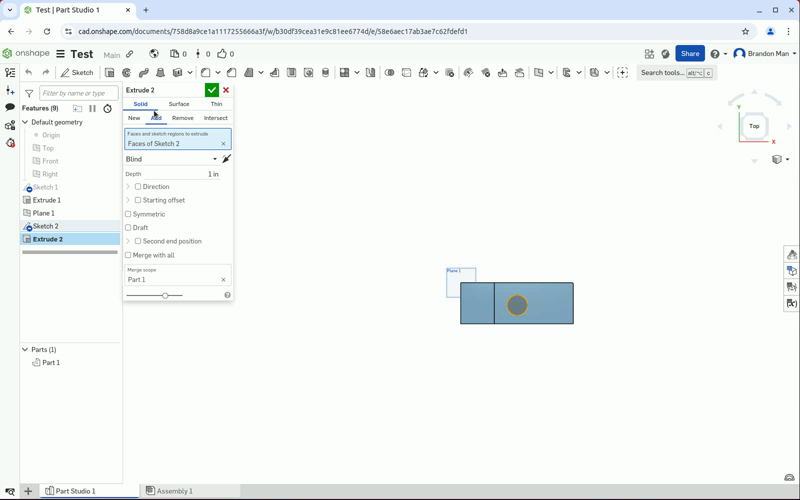
mouse_move(186, 120)
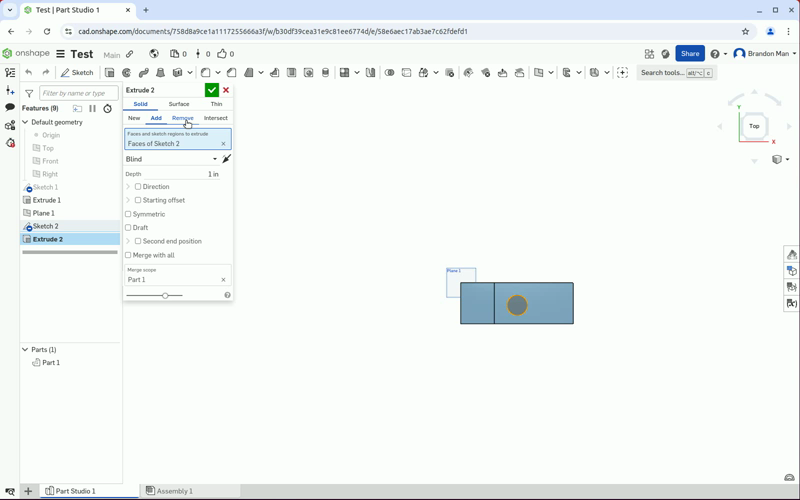
click(186, 120)
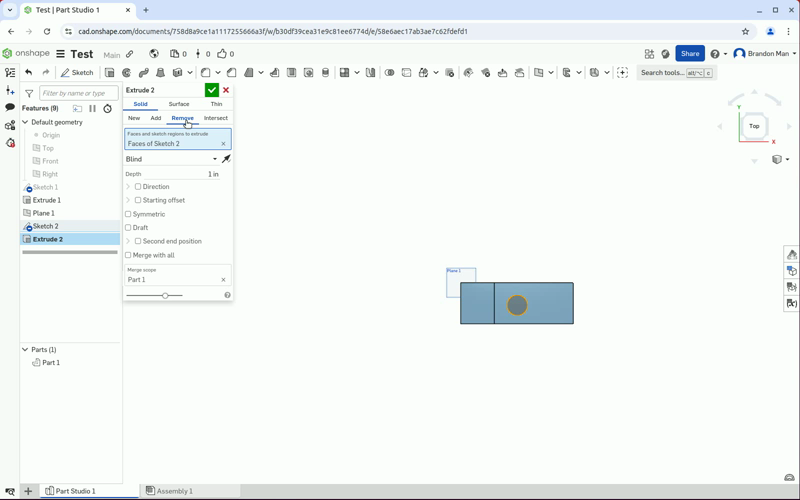
key(tab, 4)
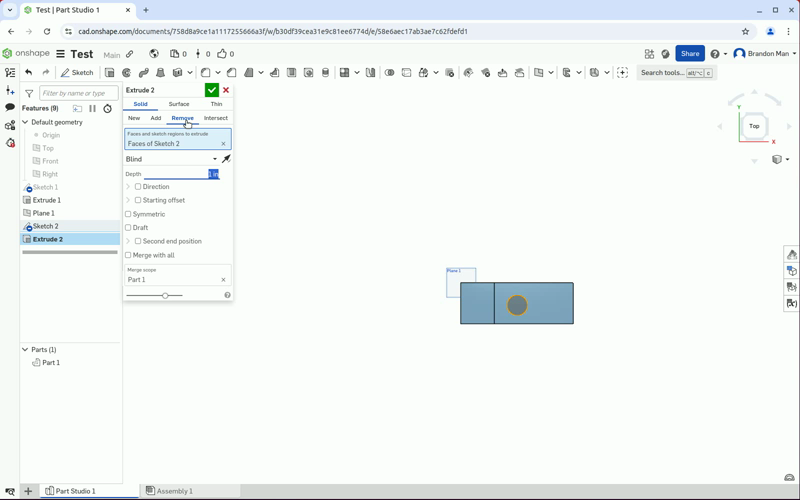
text(8.425)
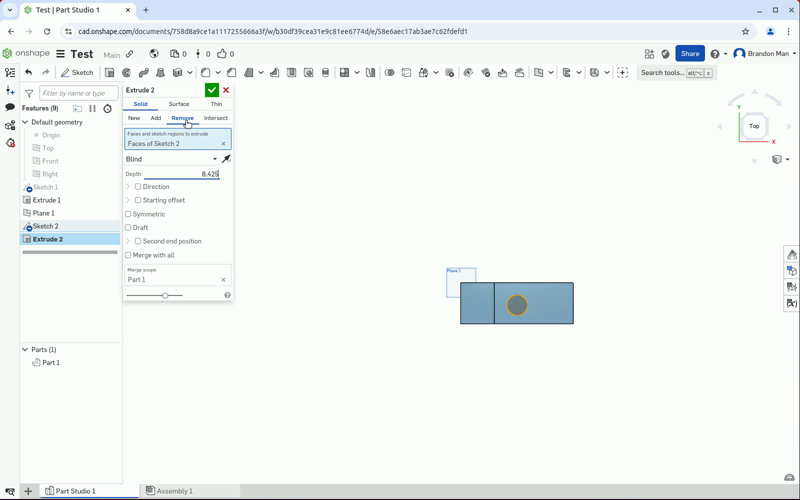
key(tab, 6)
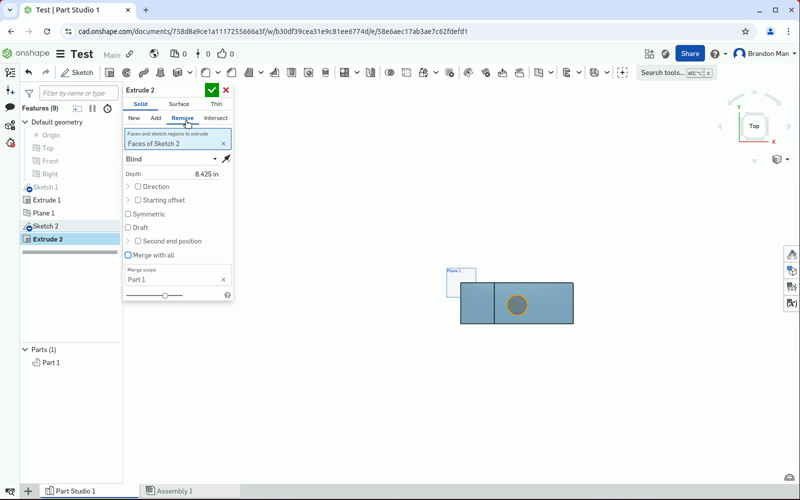
key(space)
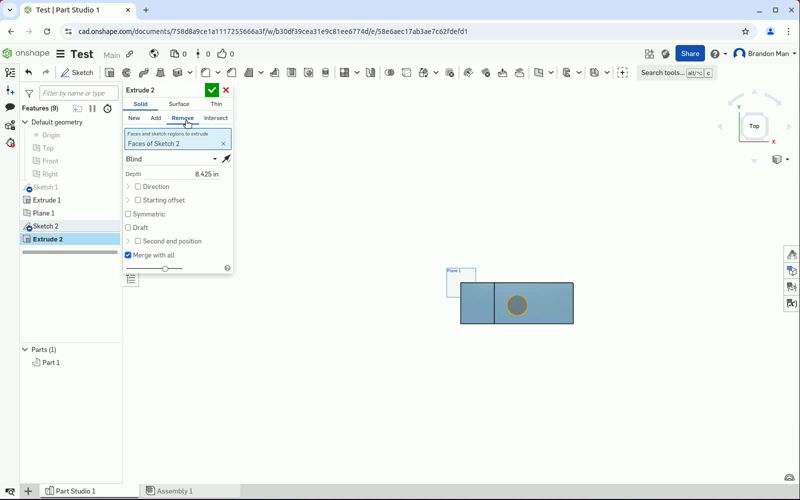
key(enter)
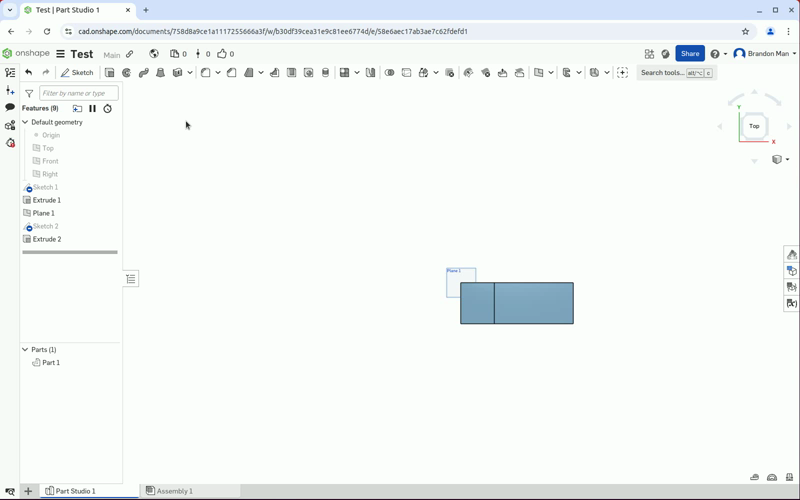
key(shift+h)
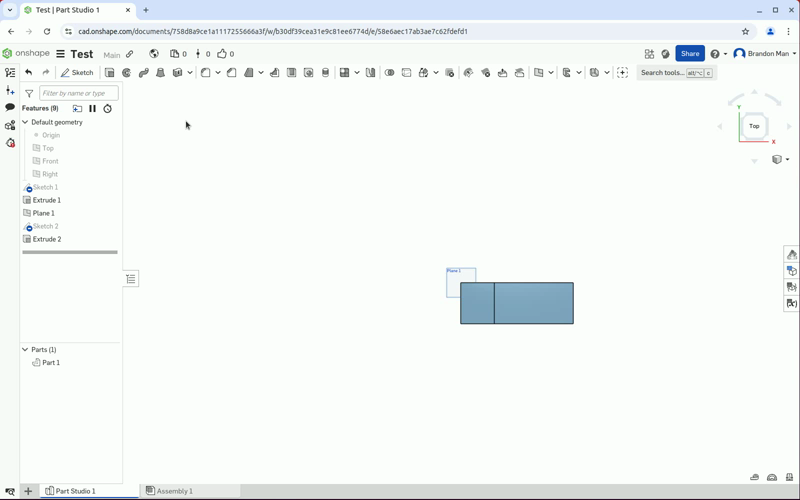
key(shift+h)
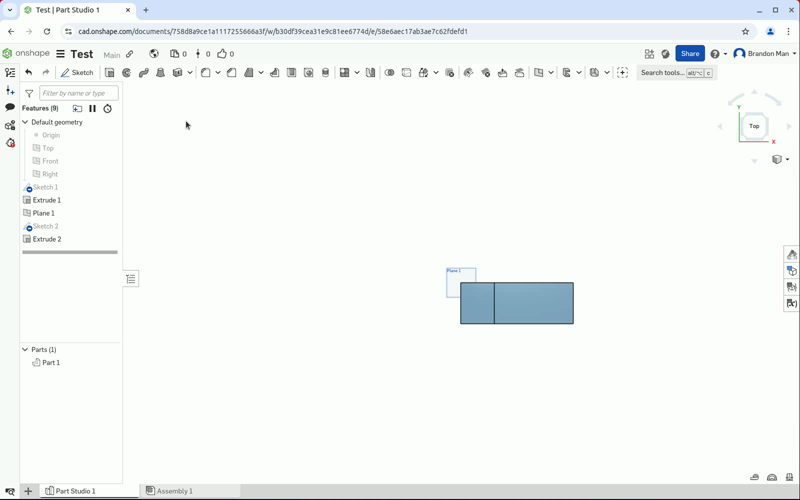
mouse_move(73, 189)
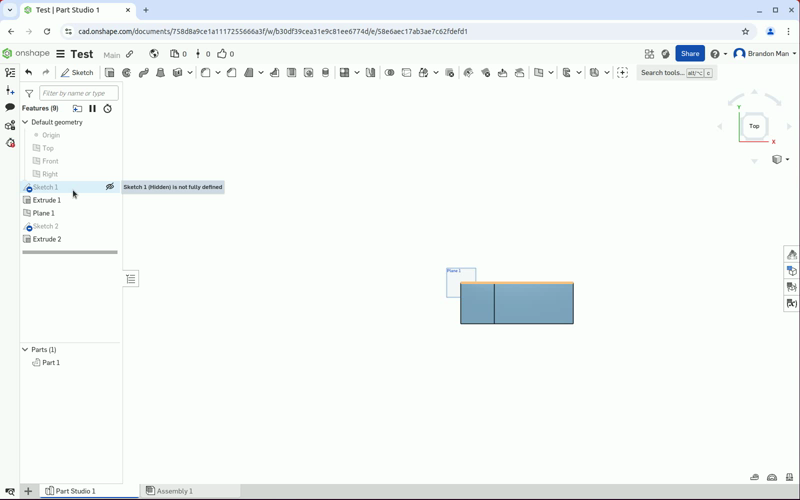
click(73, 189)
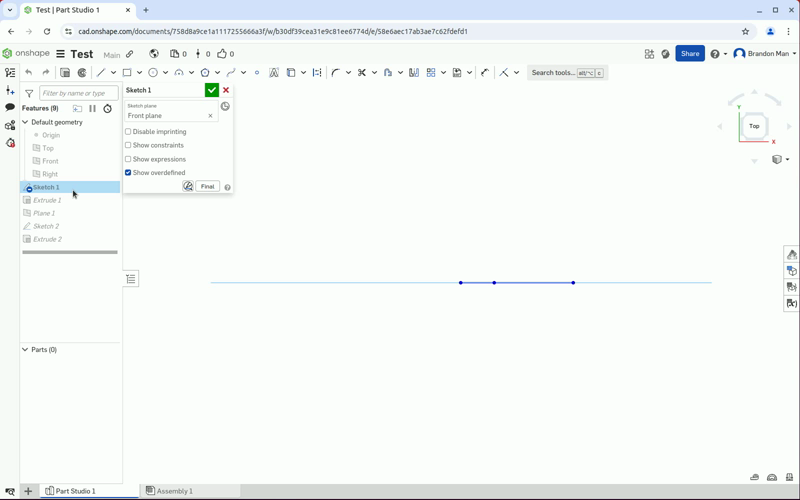
mouse_move(229, 92)
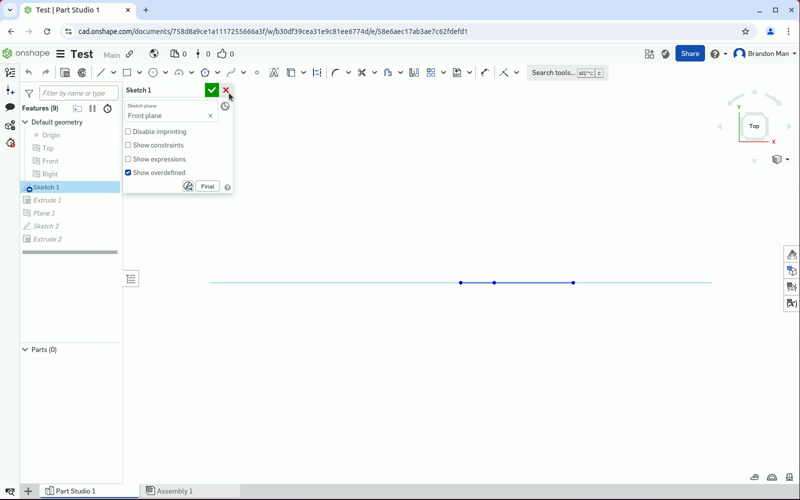
click(229, 92)
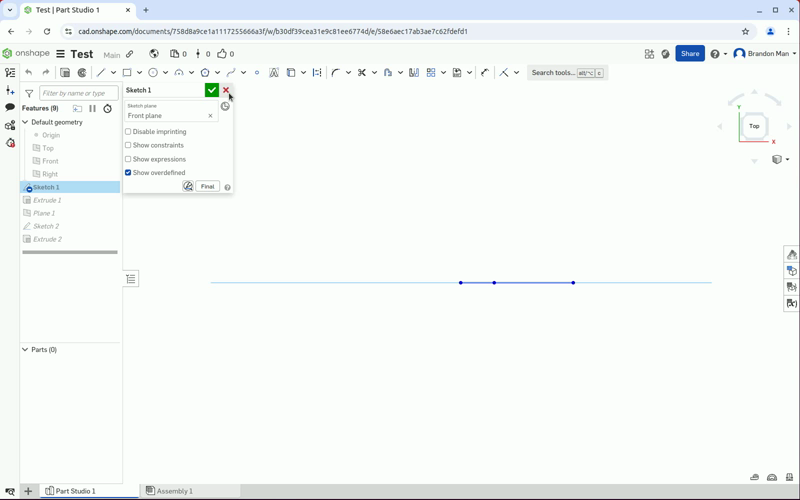
key(shift+s)
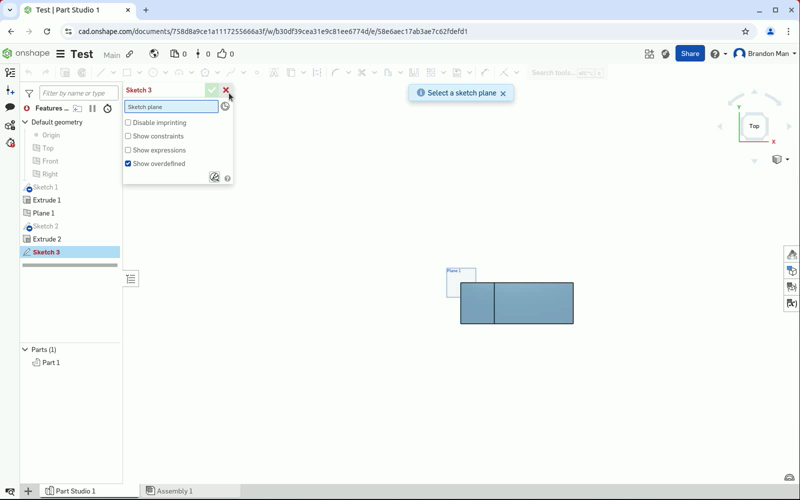
mouse_move(73, 215)
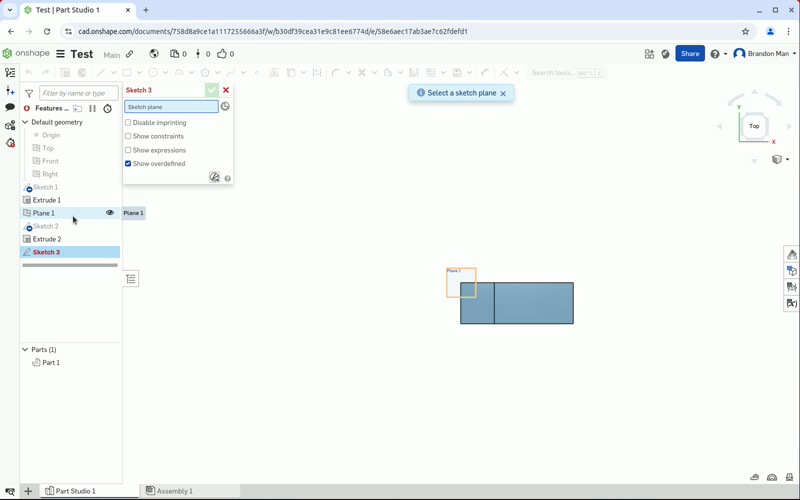
click(73, 215)
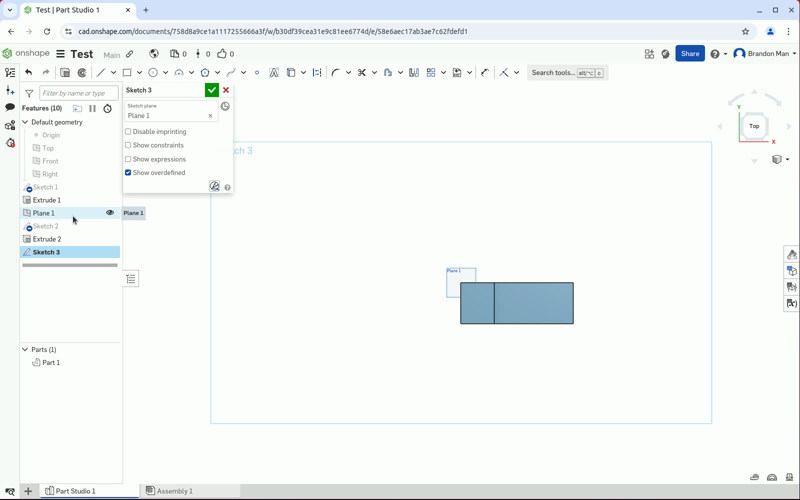
mouse_move(73, 352)
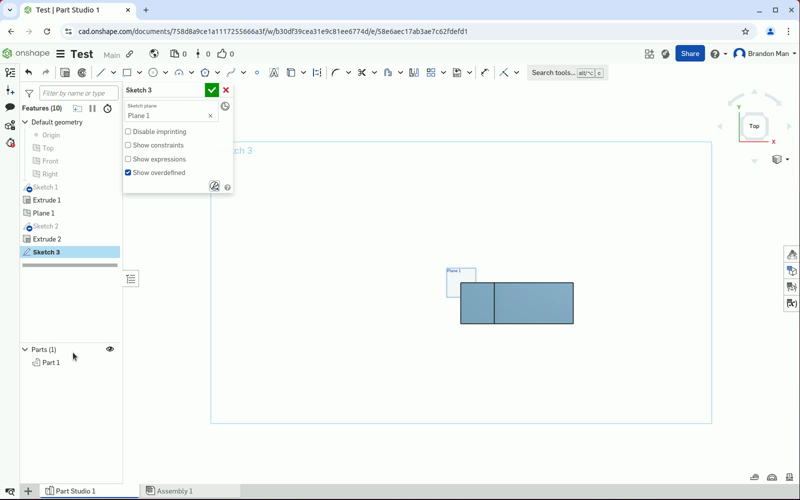
key(y)
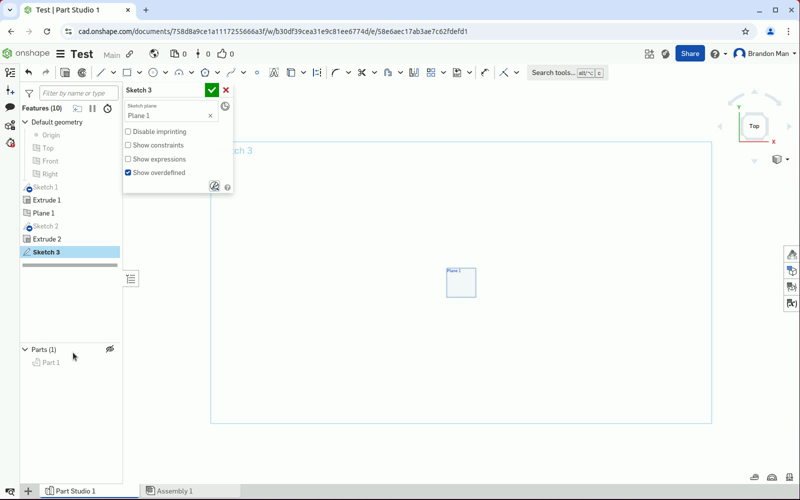
key(c)
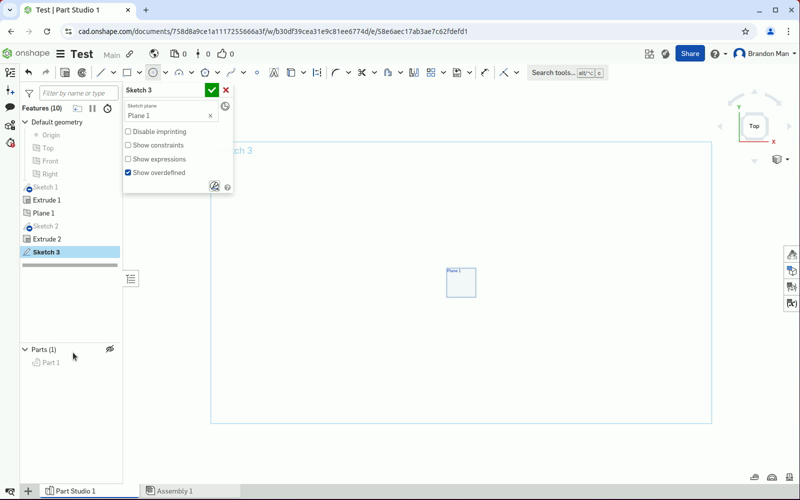
key_down(shift)
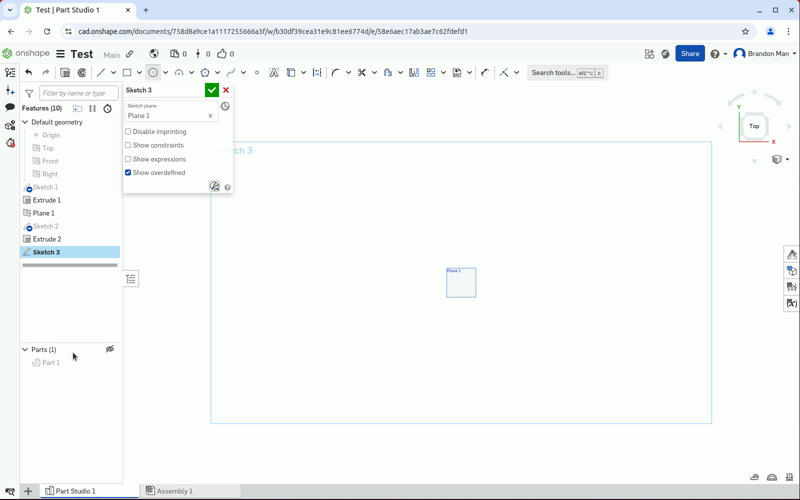
mouse_move(549, 305)
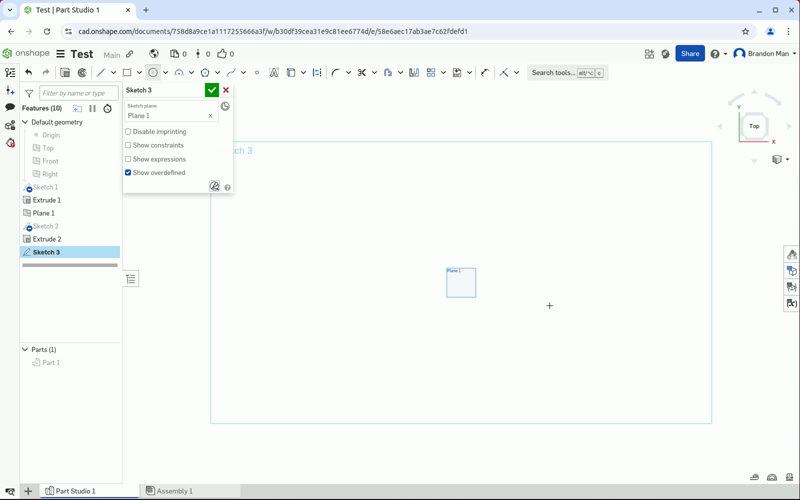
click(549, 305)
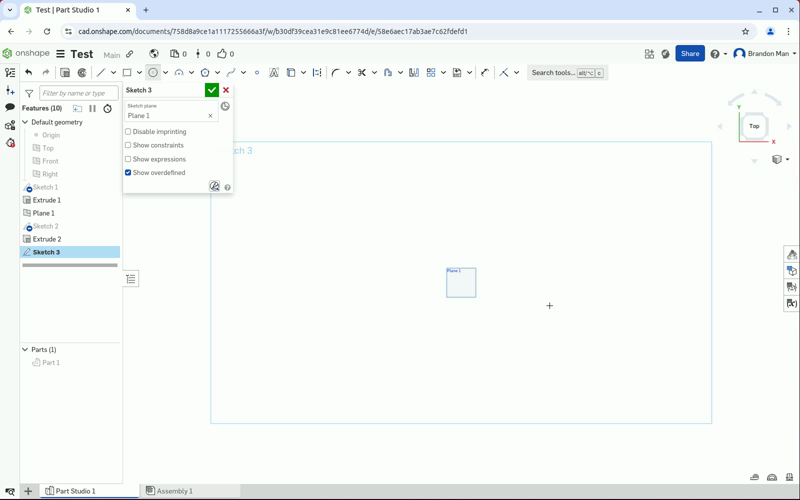
key_up(shift)
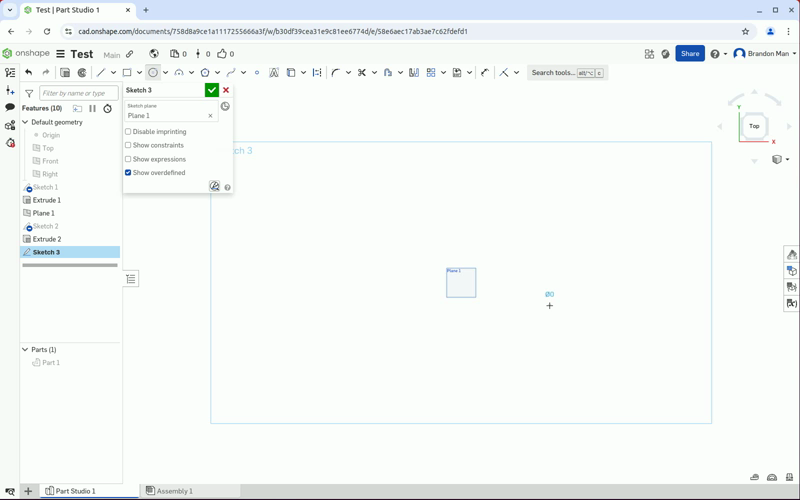
mouse_move(560, 305)
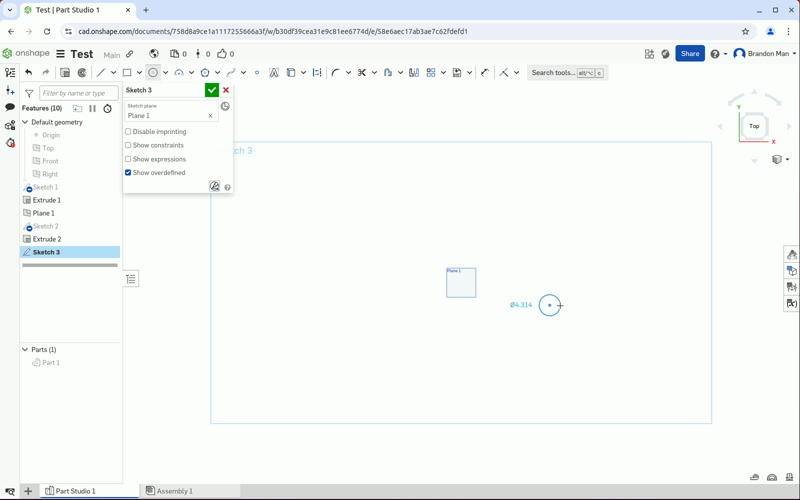
click(560, 305)
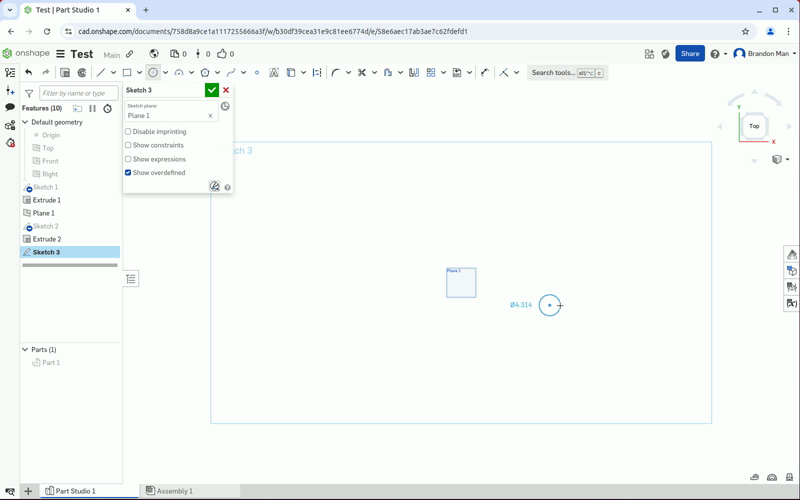
key(esc)
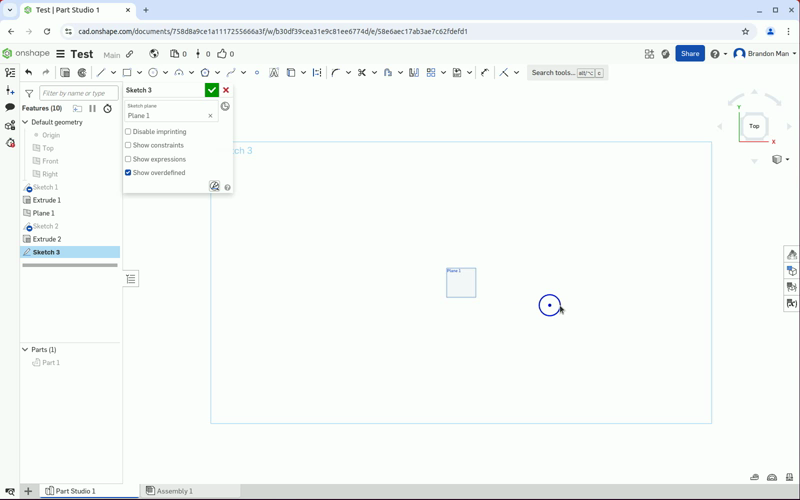
mouse_move(545, 313)
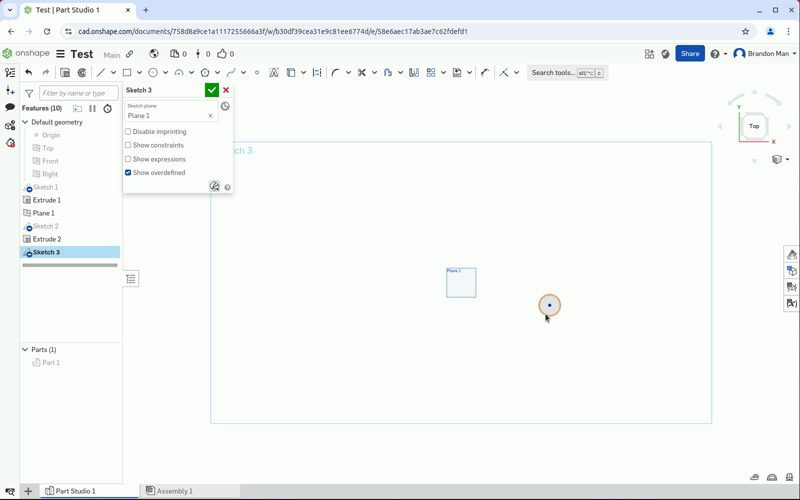
scroll(6)
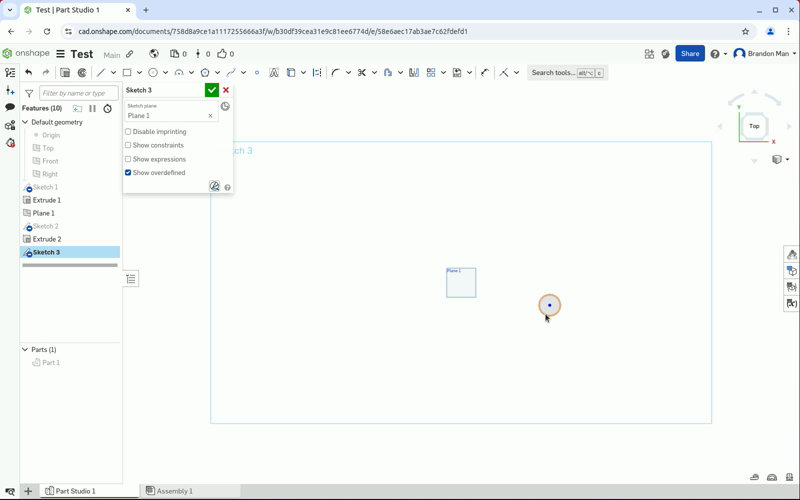
scroll(6)
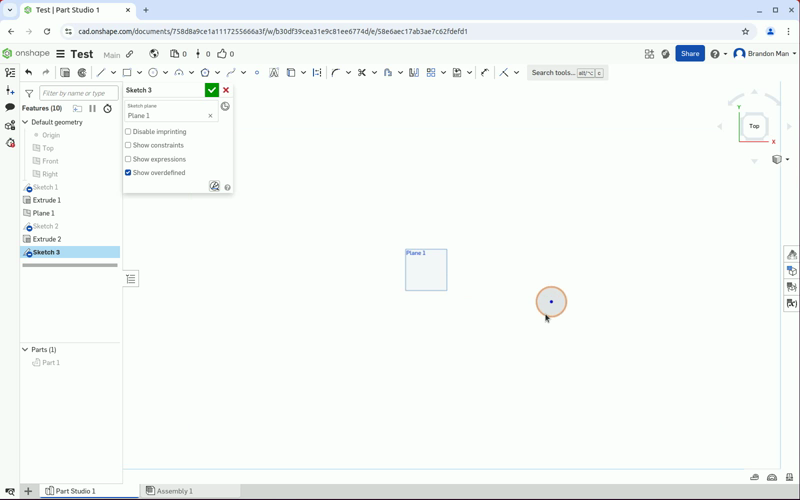
scroll(6)
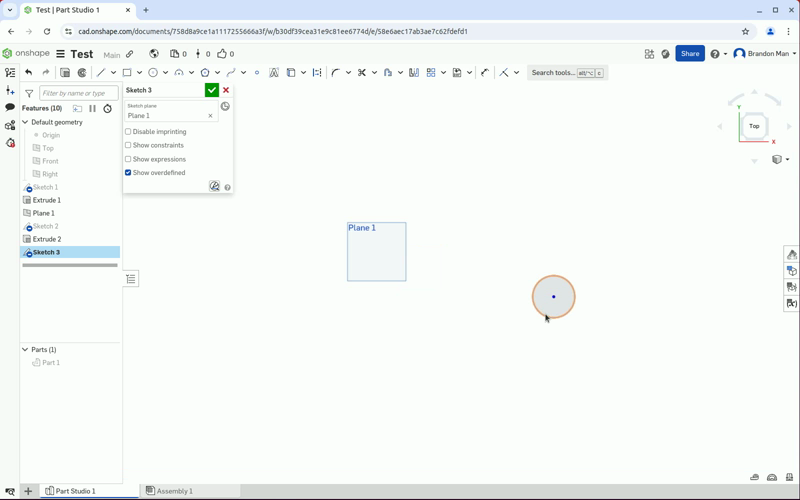
scroll(6)
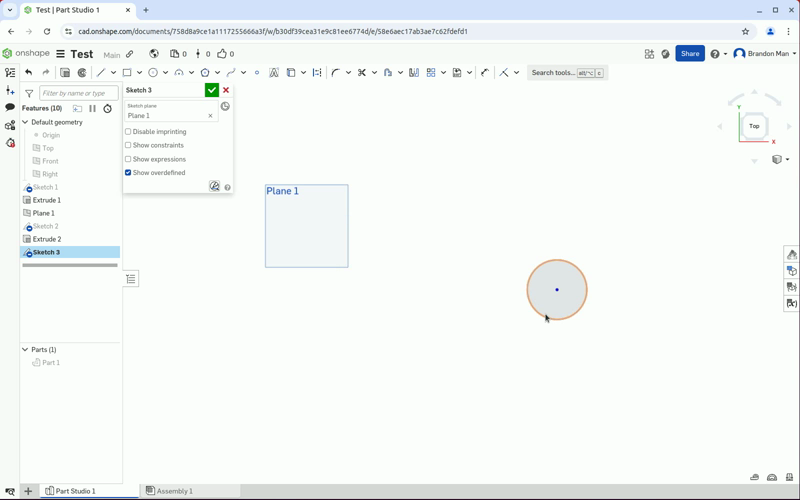
scroll(6)
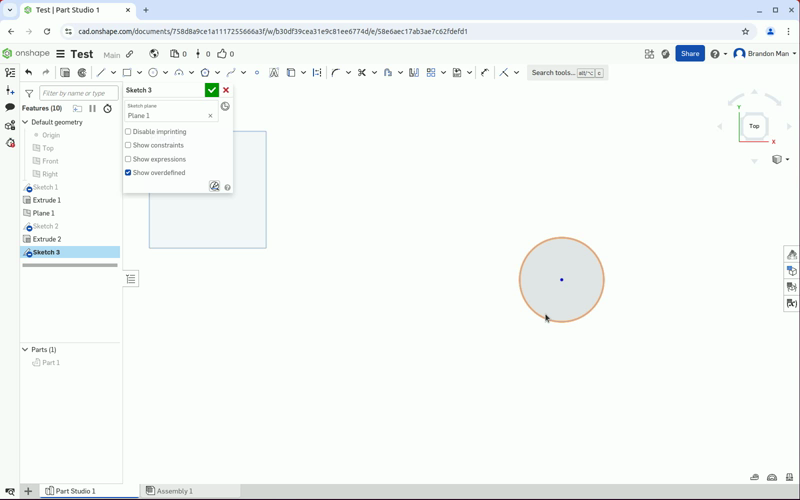
scroll(6)
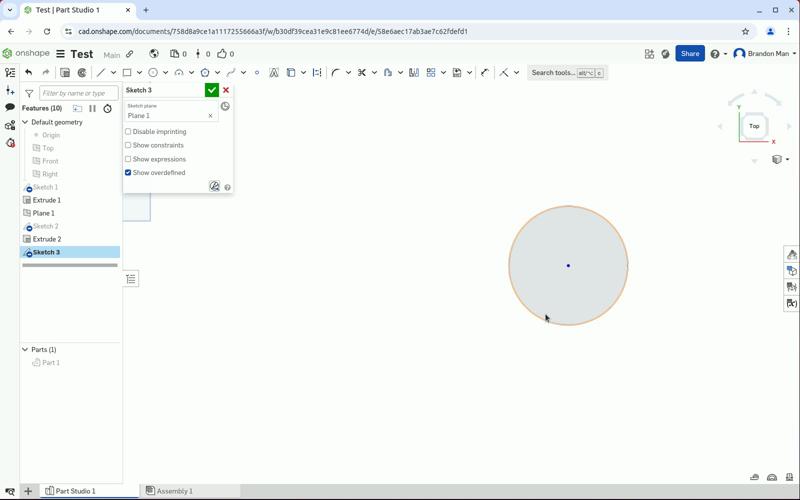
scroll(6)
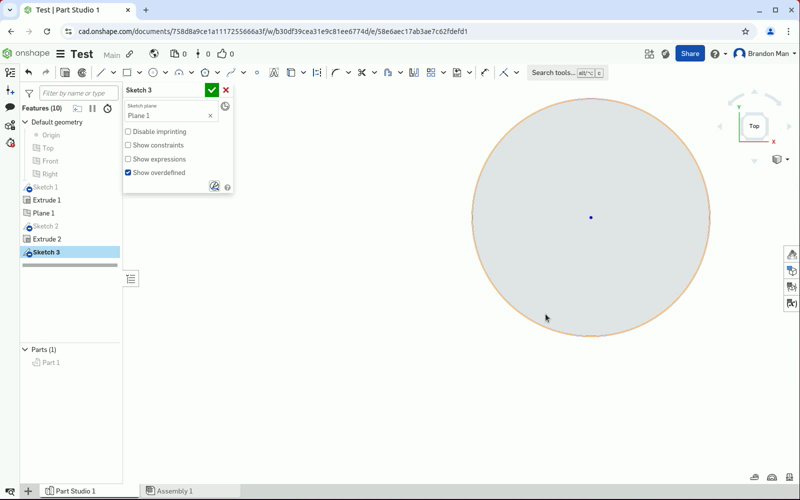
click(545, 313)
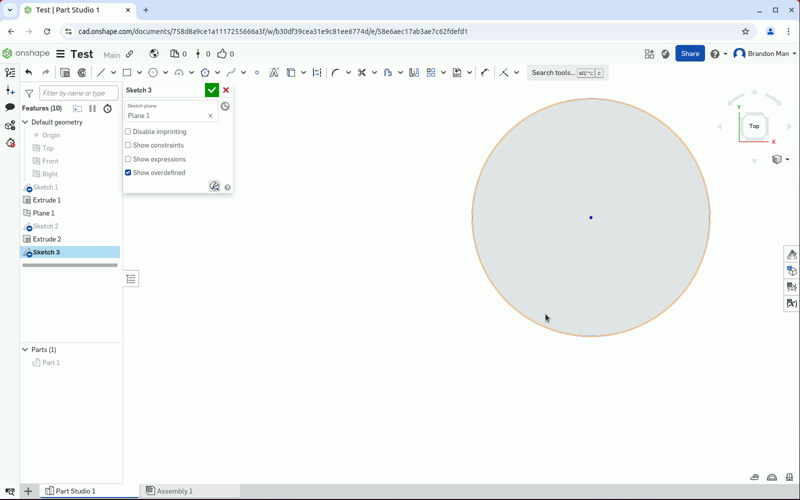
scroll(-6)
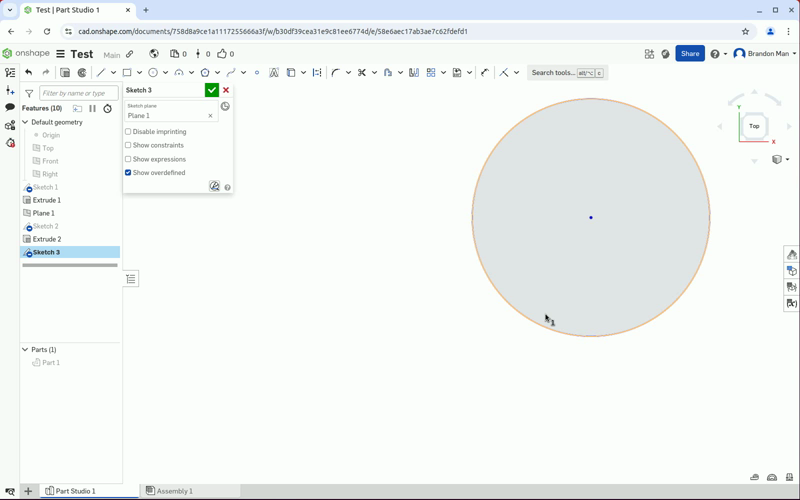
scroll(-6)
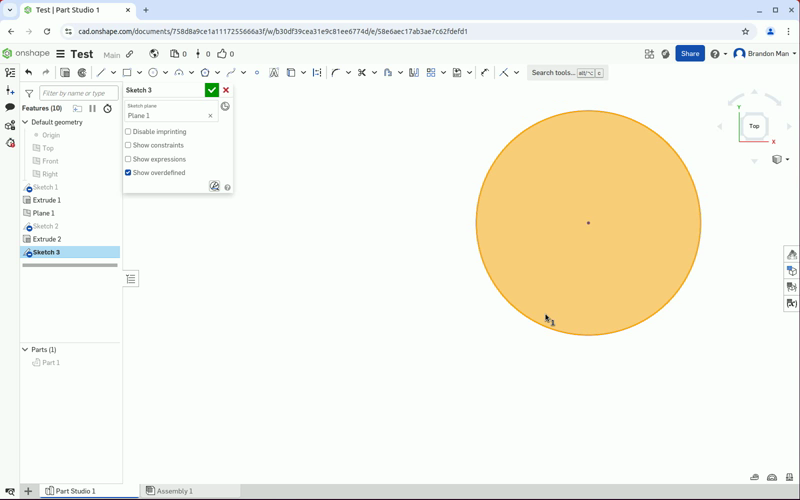
scroll(-6)
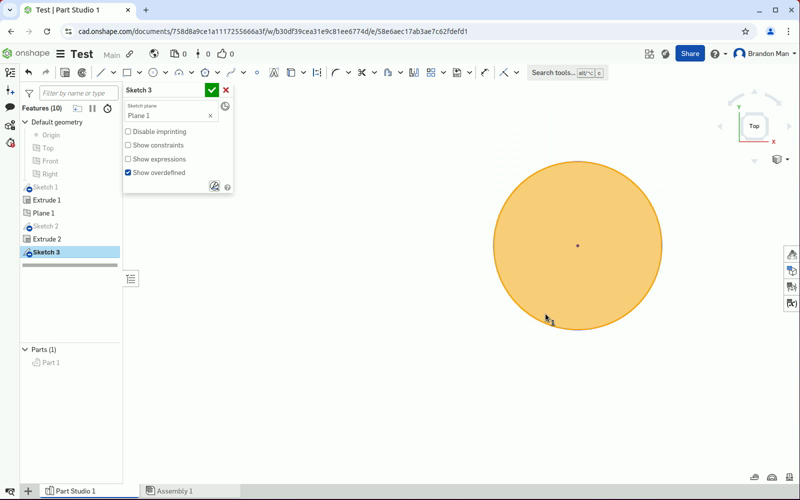
scroll(-6)
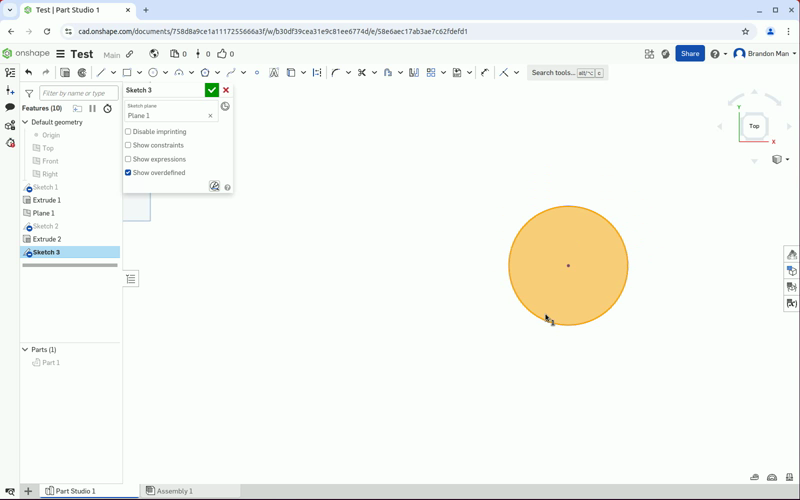
scroll(-6)
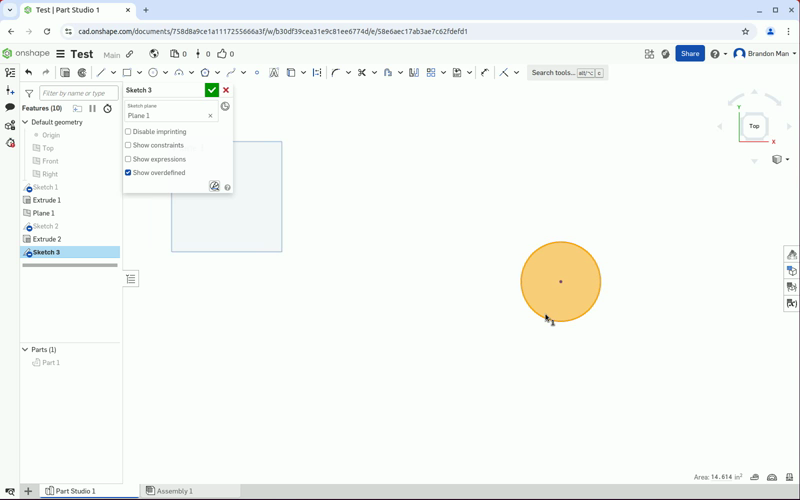
scroll(-6)
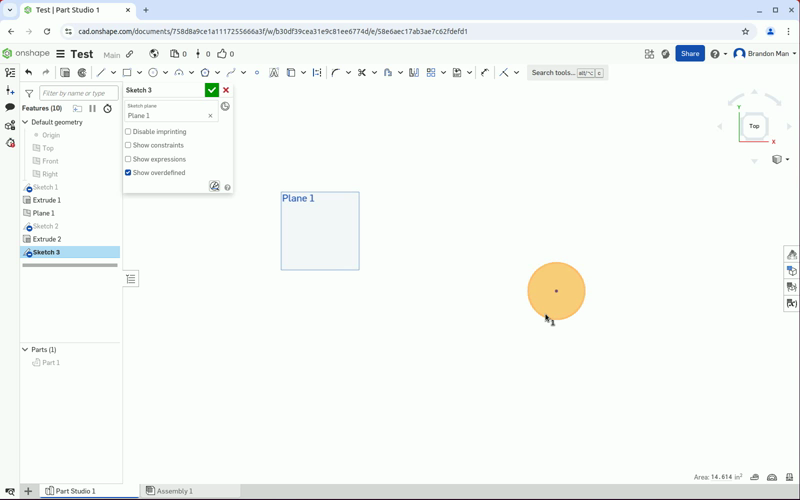
scroll(-6)
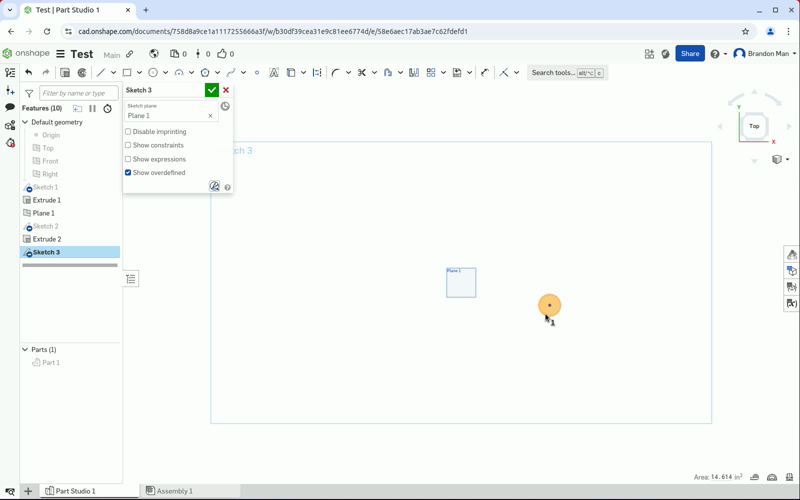
mouse_move(73, 352)
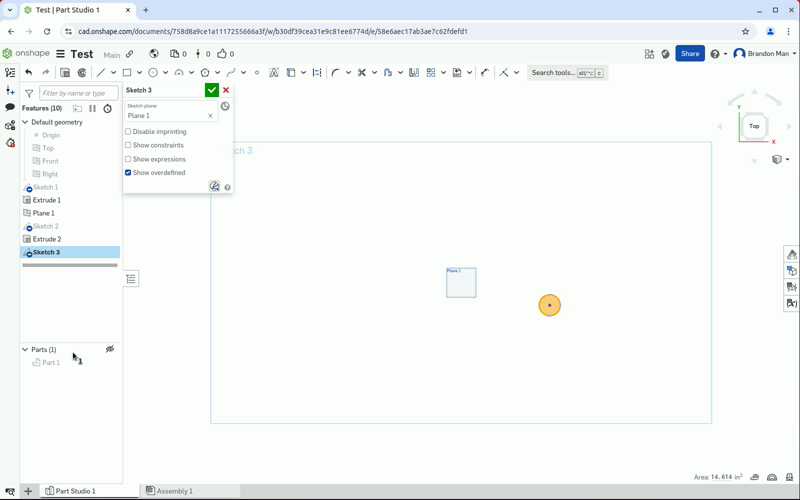
key(shift+y)
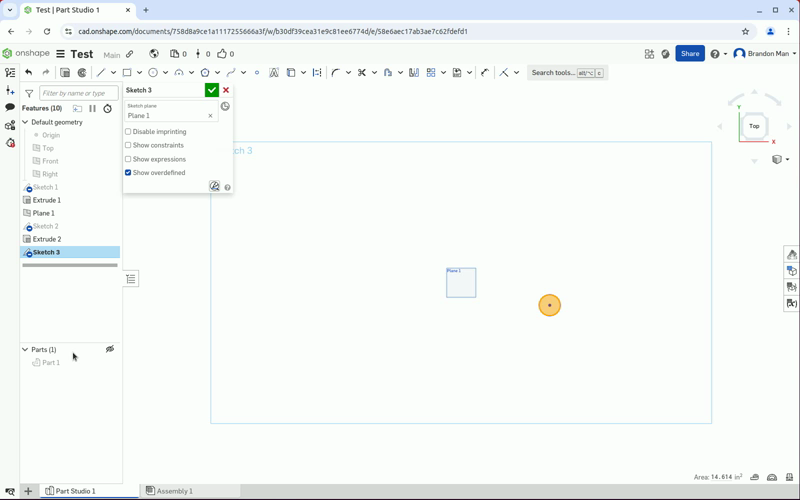
key(shift+e)
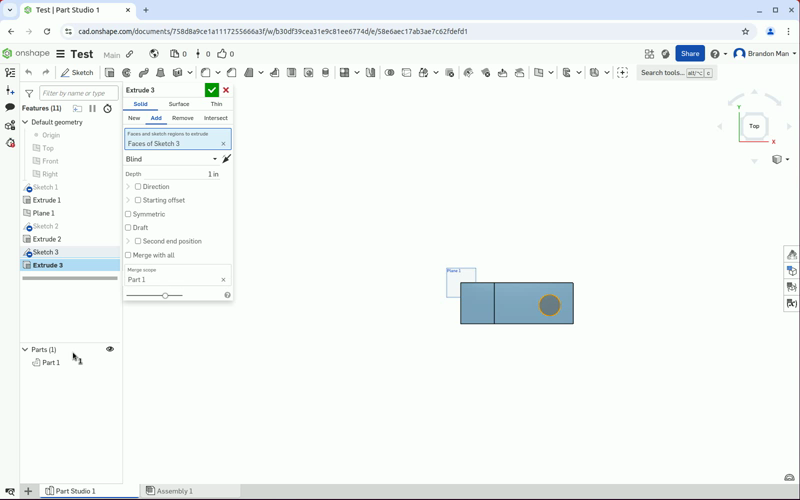
mouse_move(143, 106)
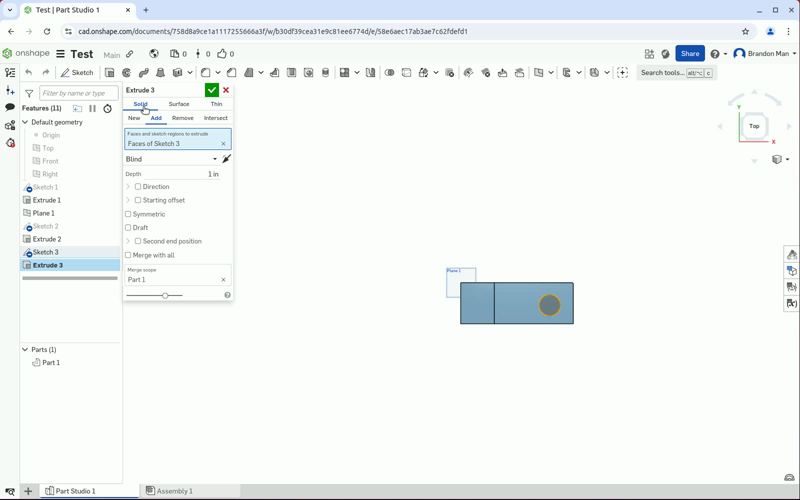
click(143, 106)
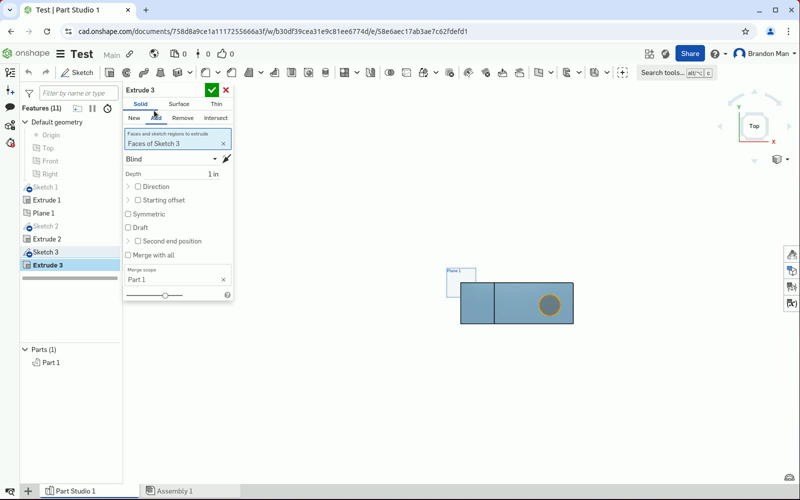
mouse_move(186, 120)
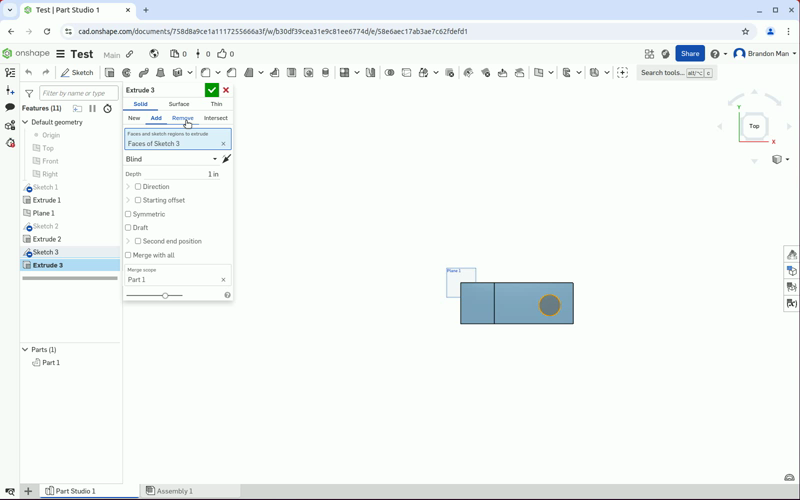
click(186, 120)
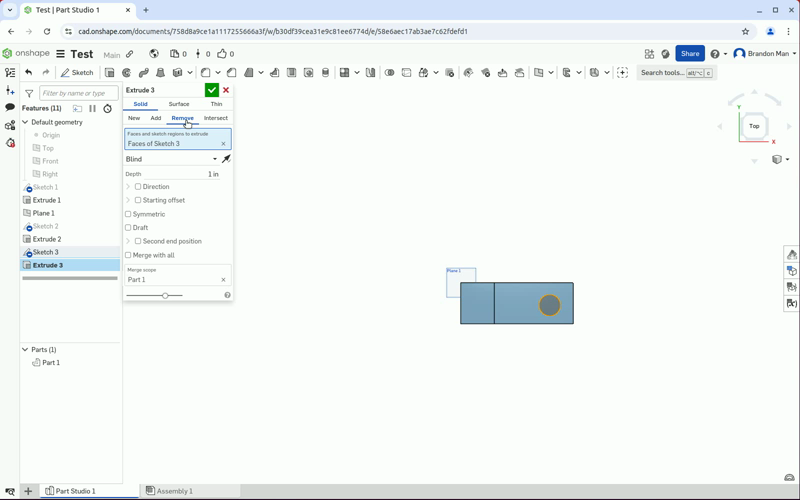
key(tab, 4)
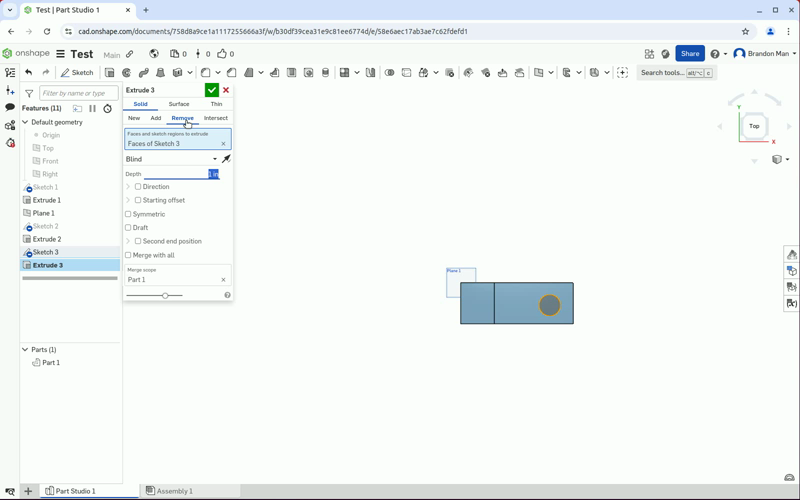
text(8.425)
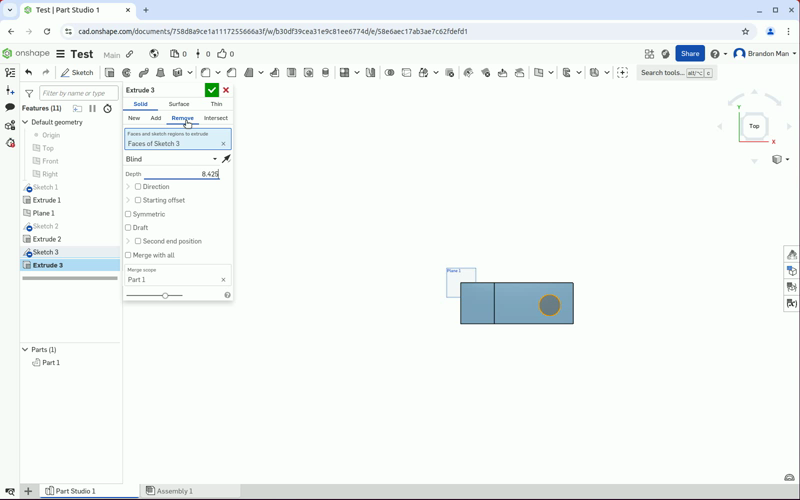
key(tab, 6)
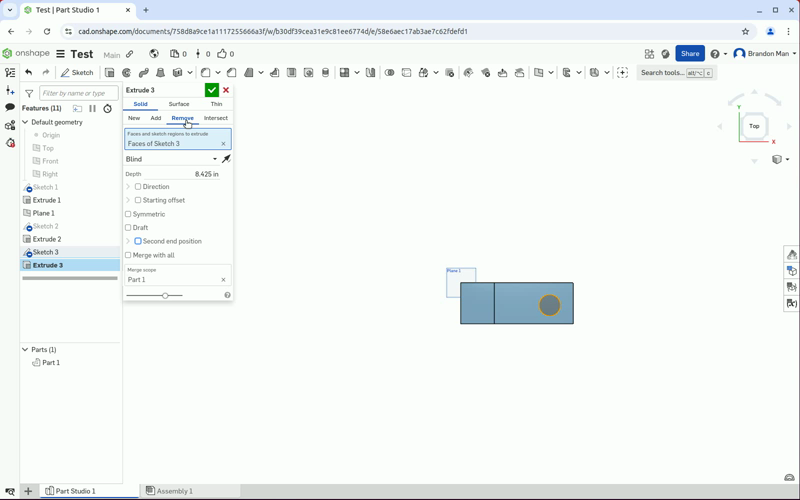
key(space)
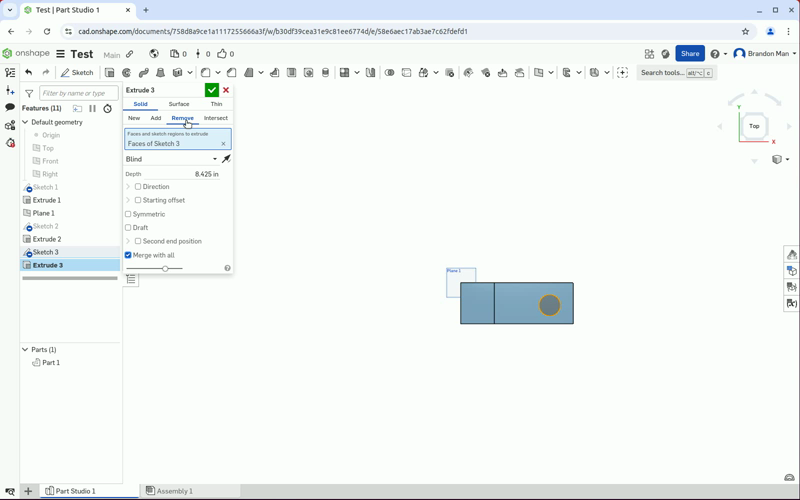
key(enter)
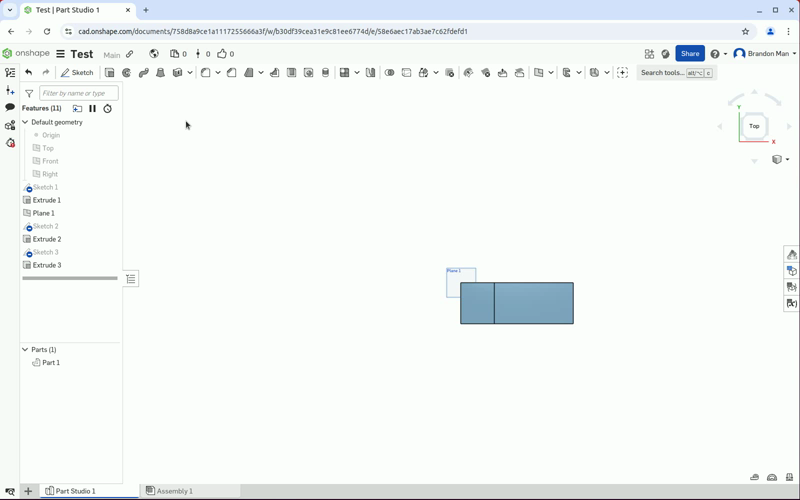
key(shift+h)
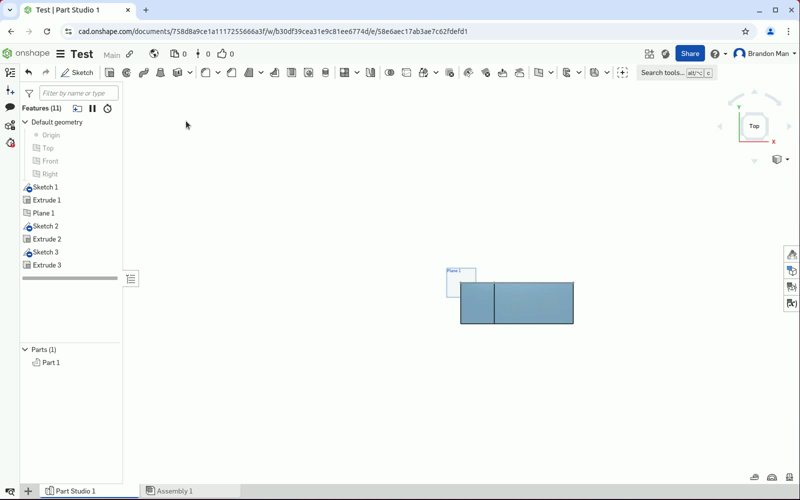
key(shift+h)
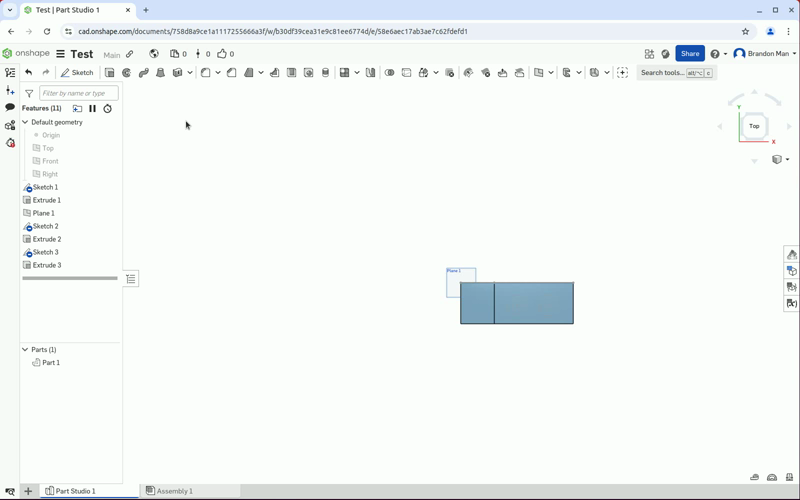
key(shift+7)
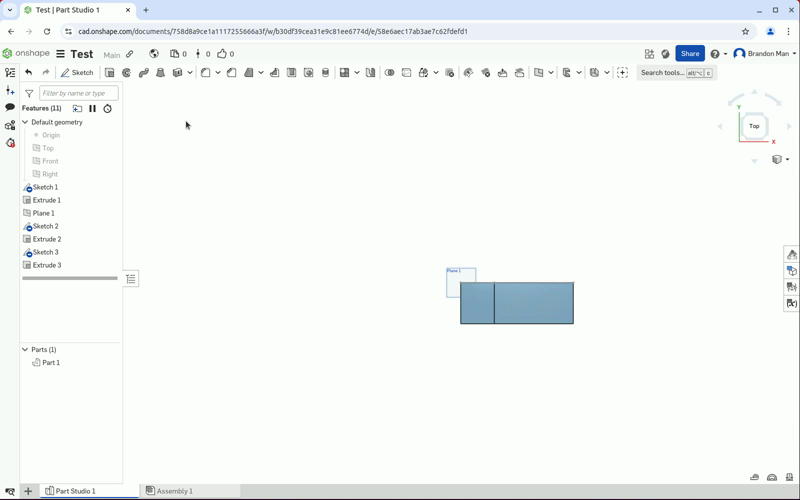
key(up, 3)
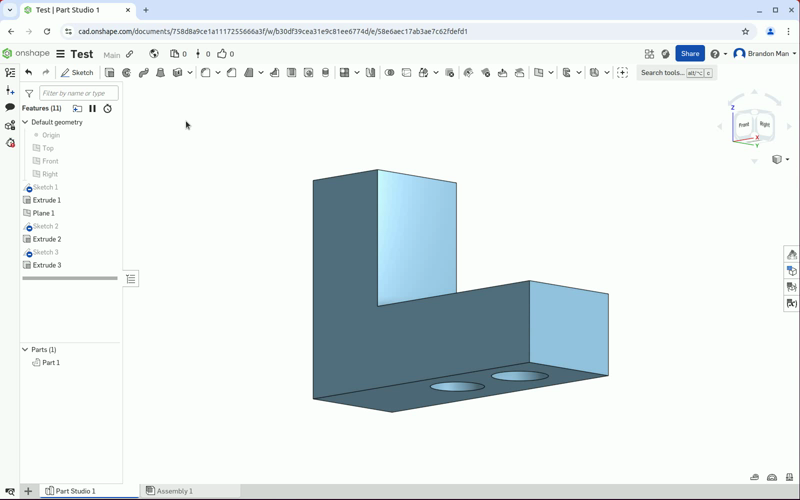
key(left, 3)
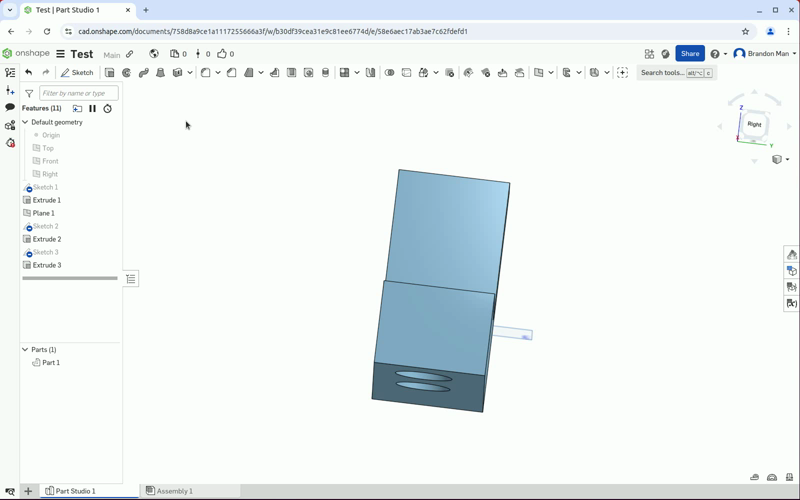
key(right, 3)
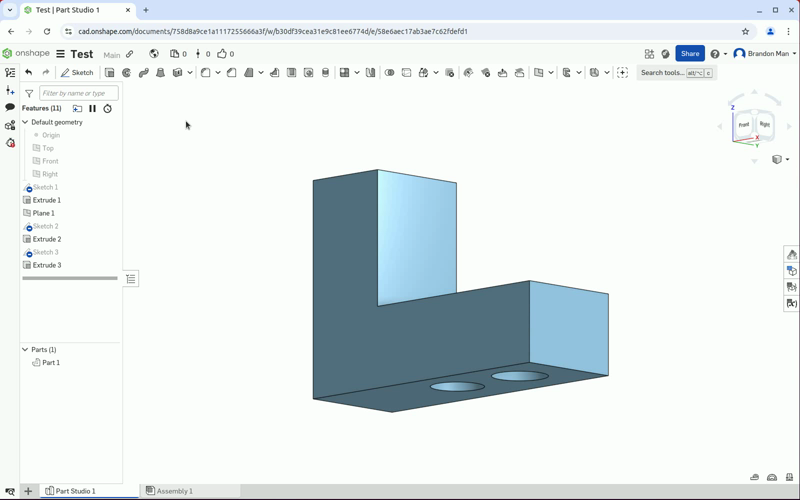
key(down, 3)
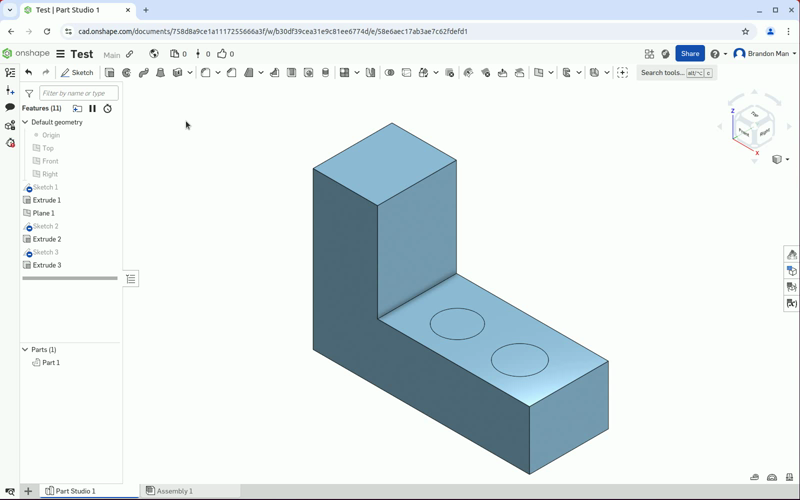
mouse_move(73, 189)
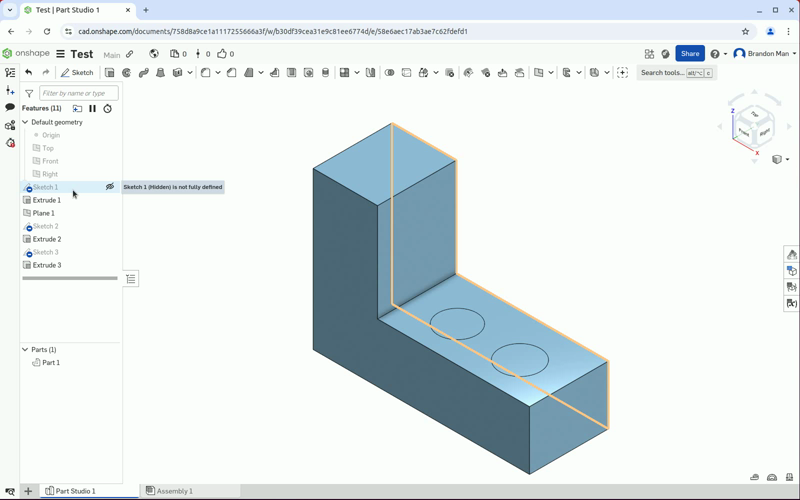
click(73, 189)